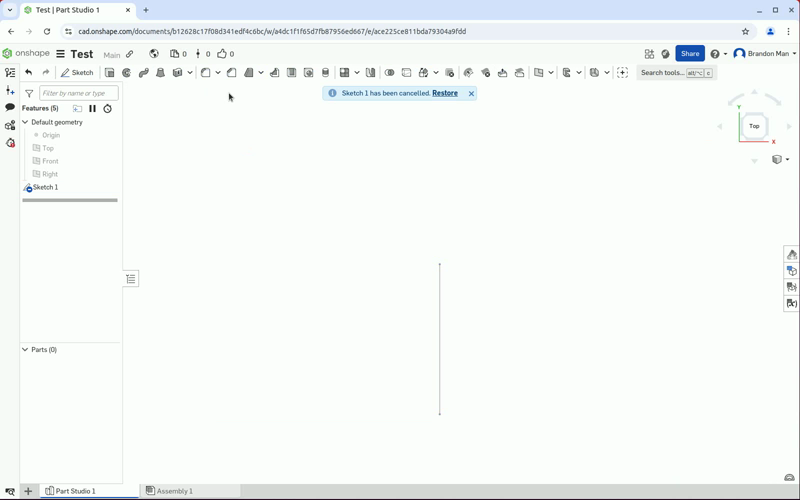
key(shift+h)
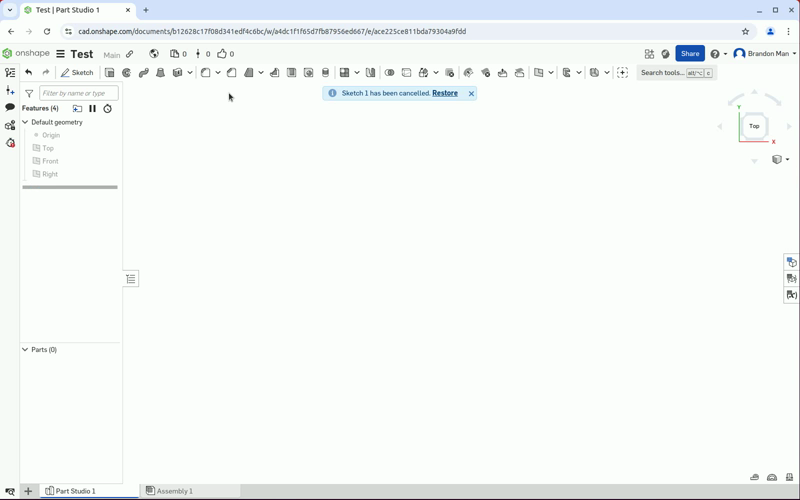
mouse_move(73, 352)
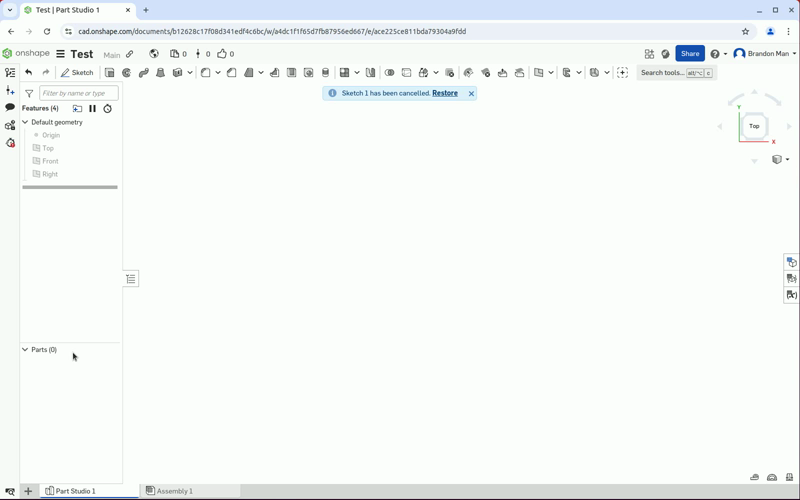
key(y)
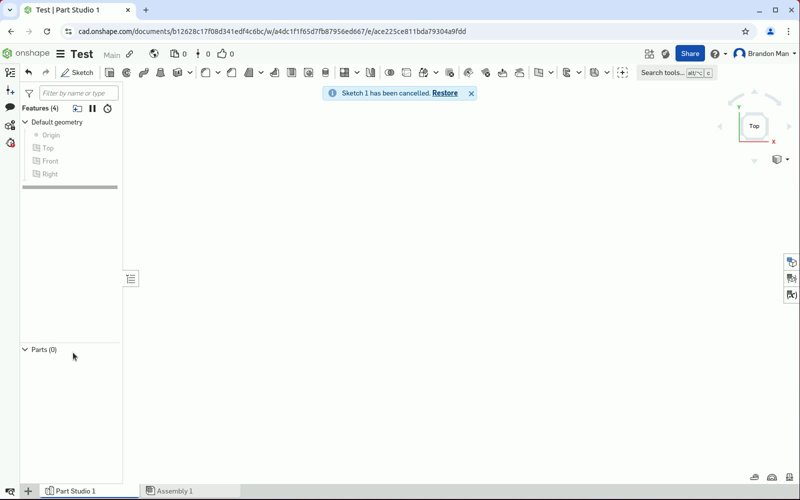
key(shift+p)
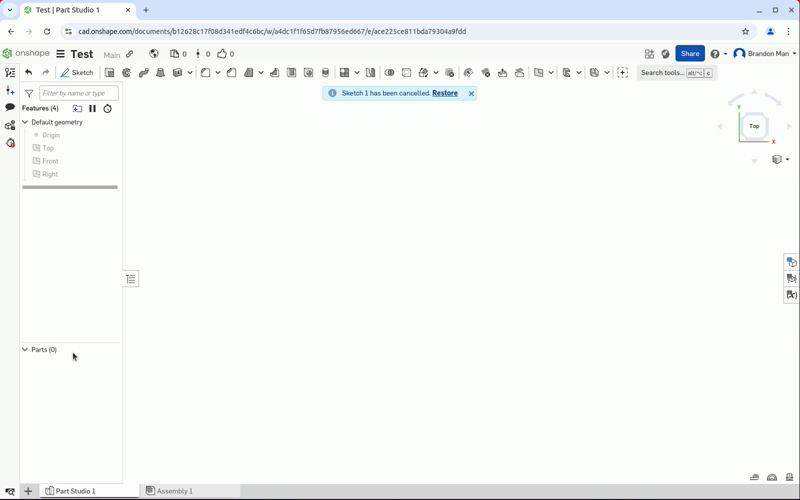
key(space)
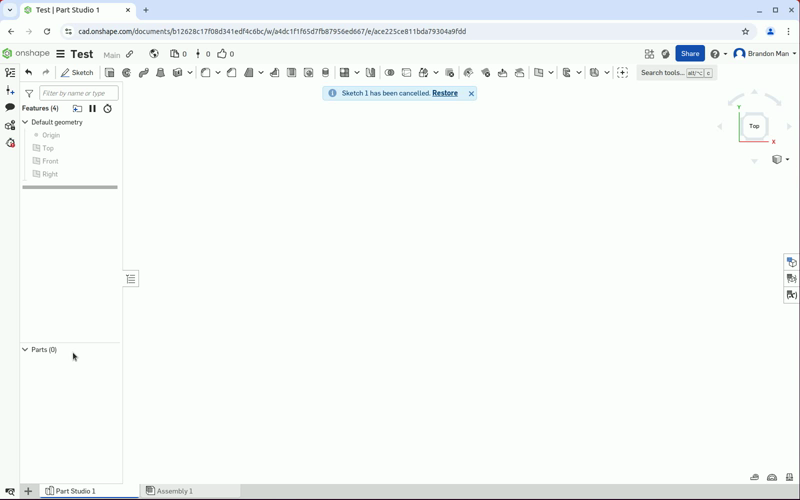
key_down(shift)
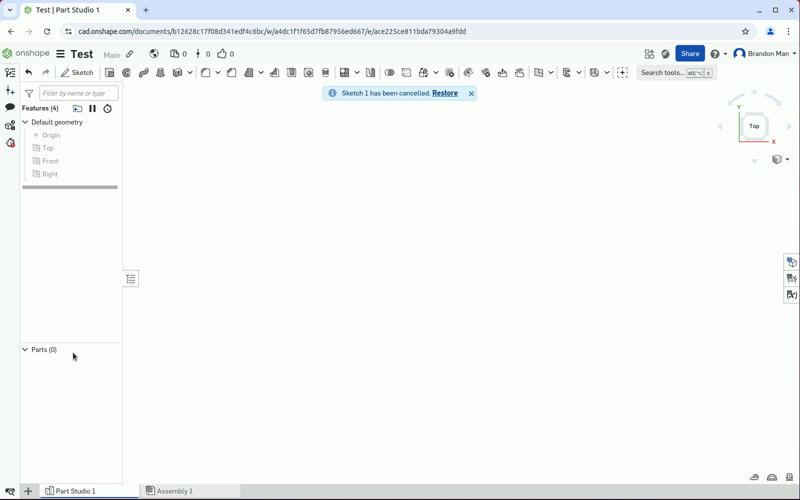
key(up)
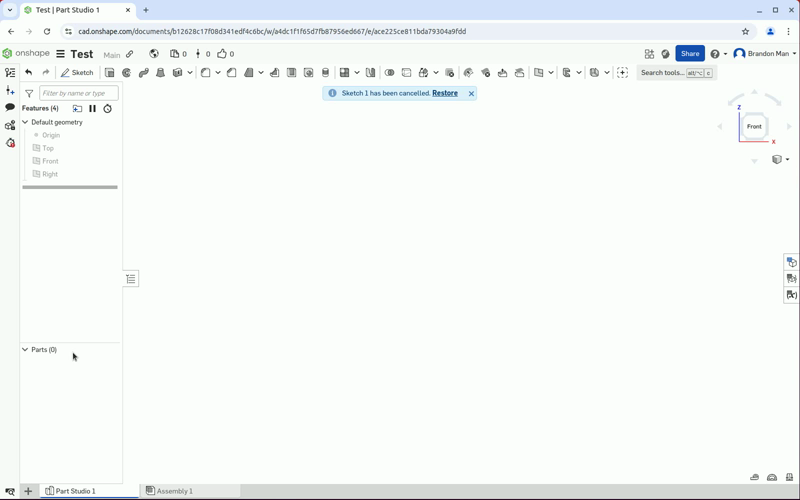
key_up(shift)
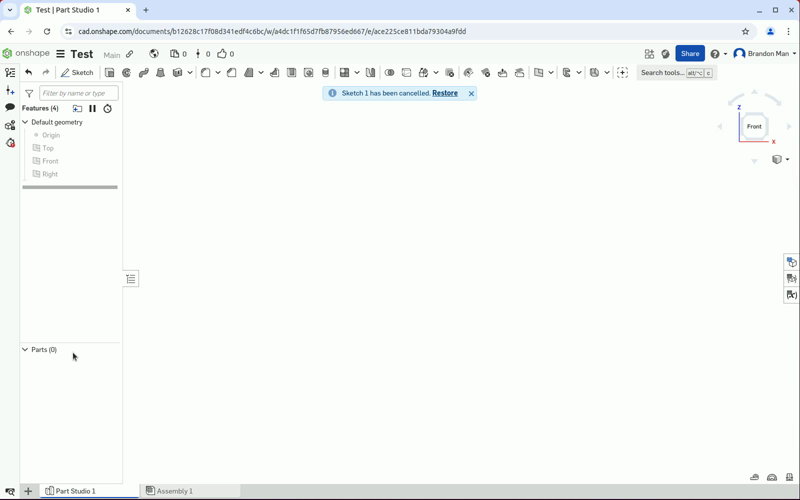
key(space)
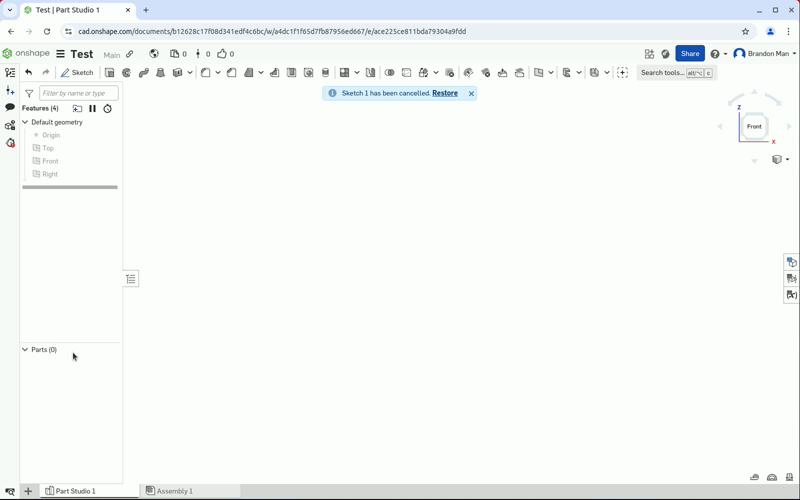
key_down(shift)
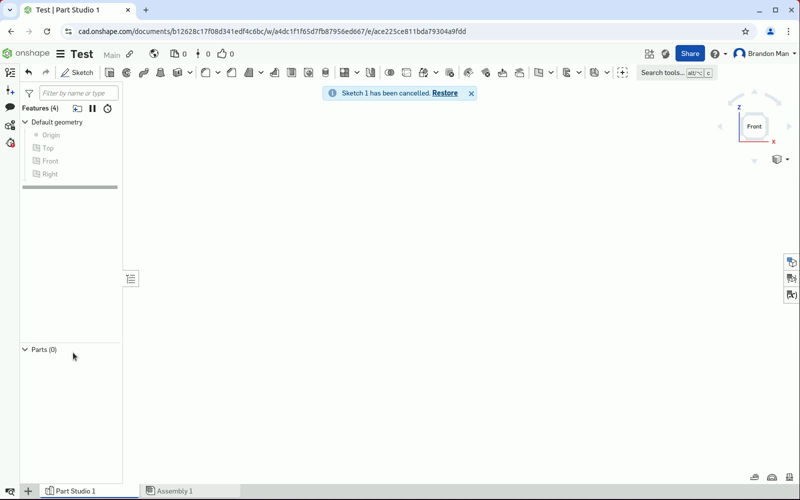
key(left)
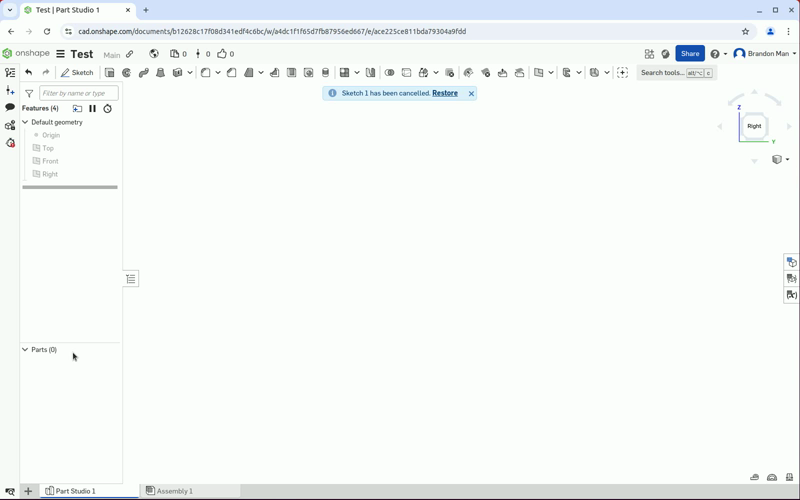
key_up(shift)
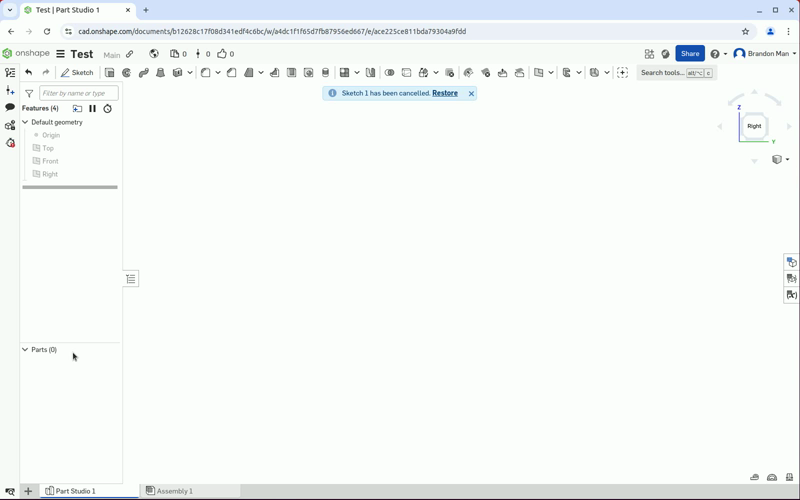
mouse_move(73, 352)
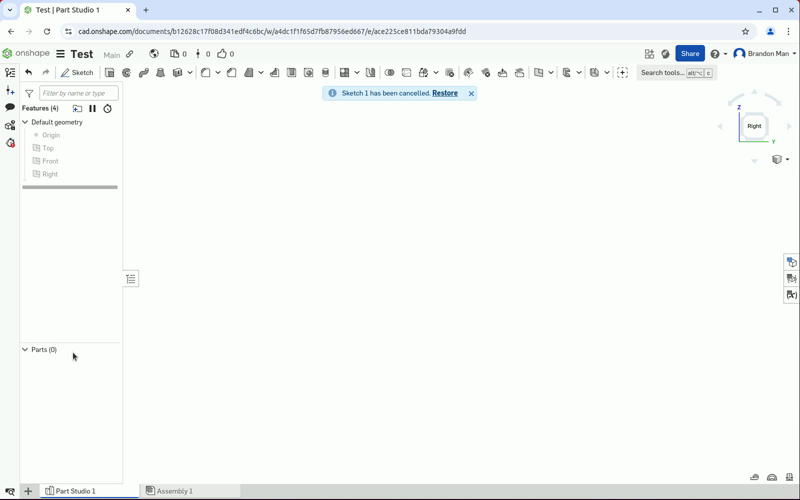
key(shift+y)
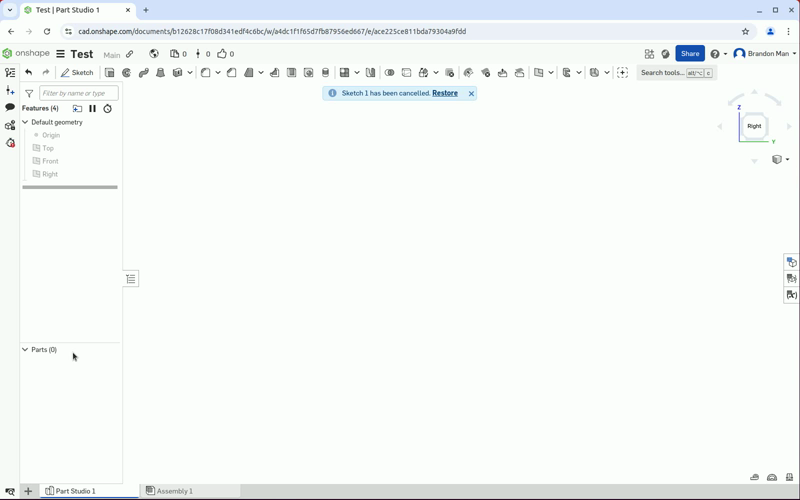
key(shift+s)
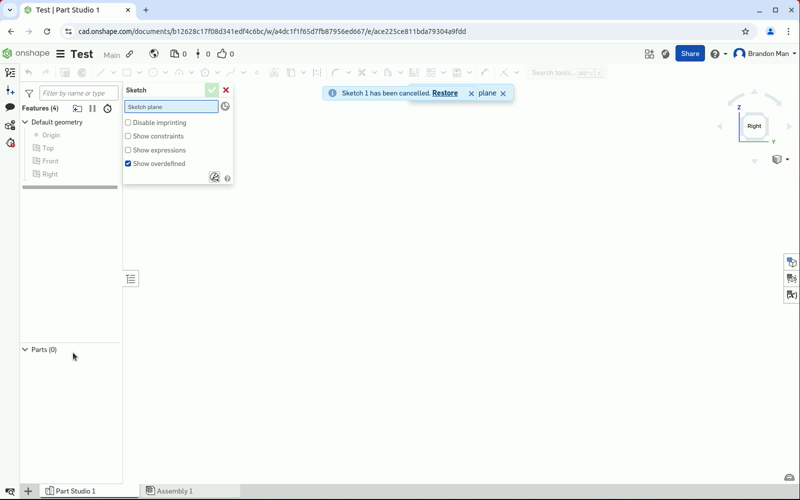
mouse_move(73, 176)
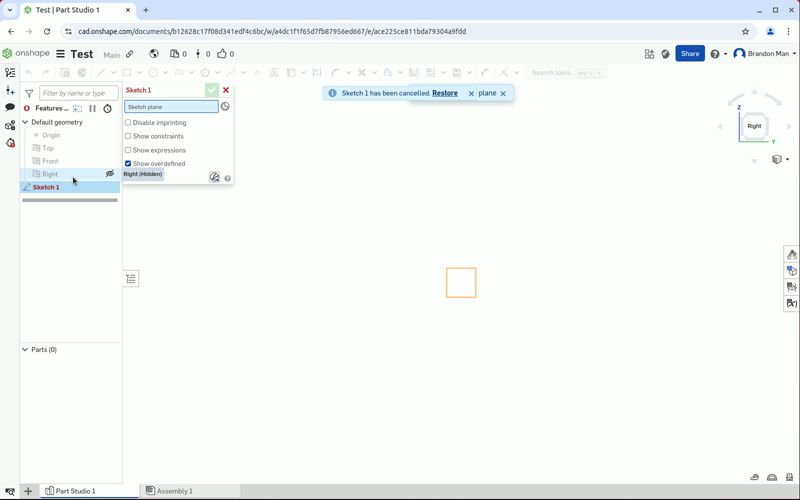
click(73, 176)
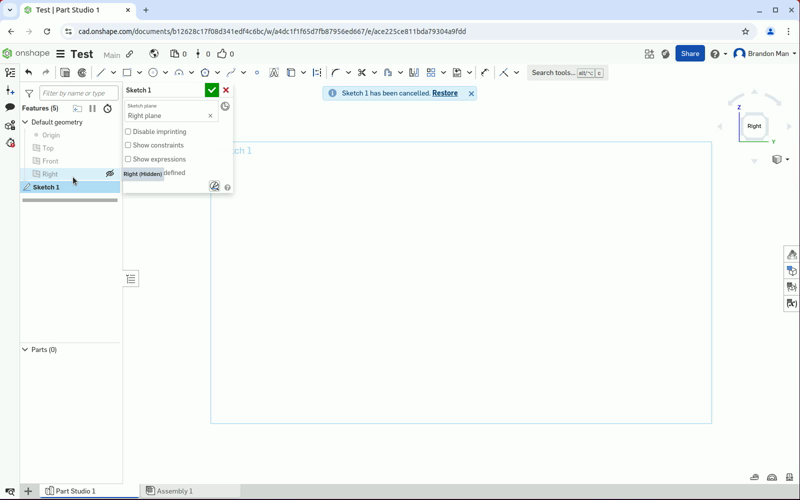
mouse_move(73, 352)
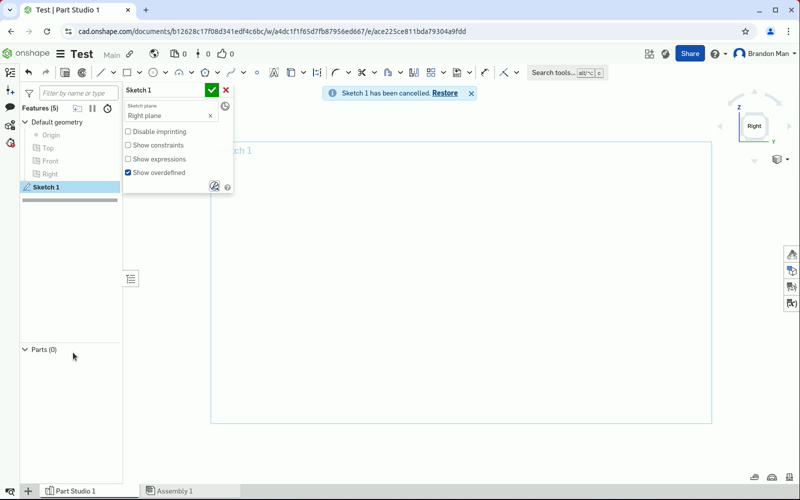
key(y)
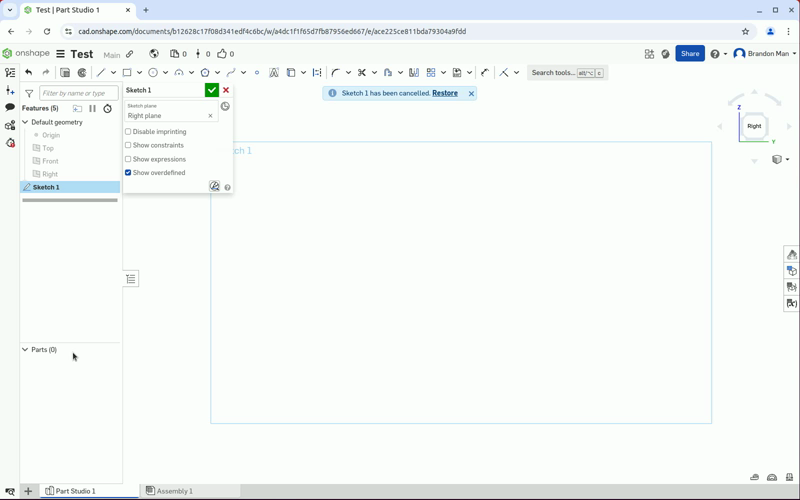
key(c)
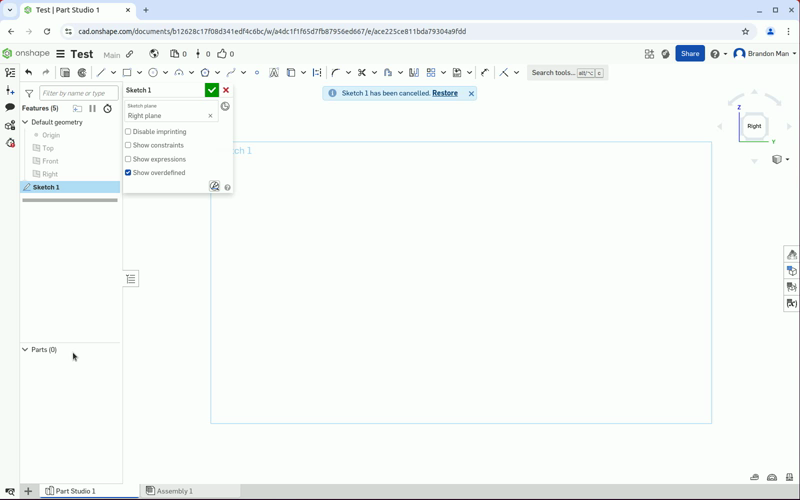
key_down(shift)
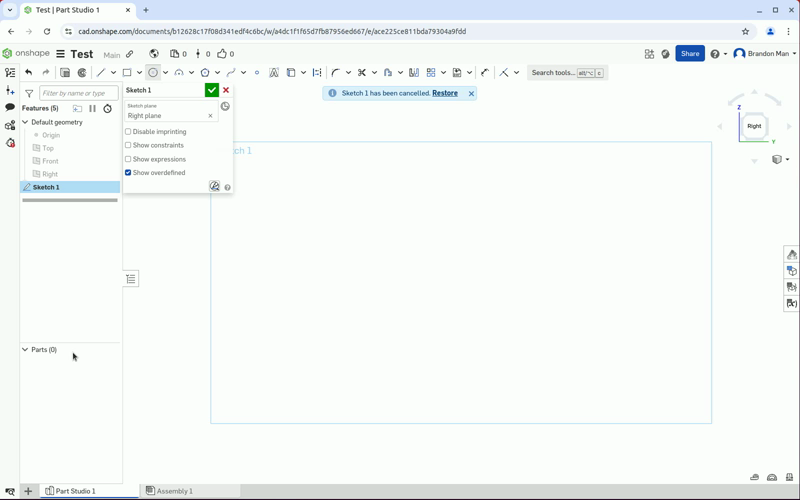
mouse_move(460, 282)
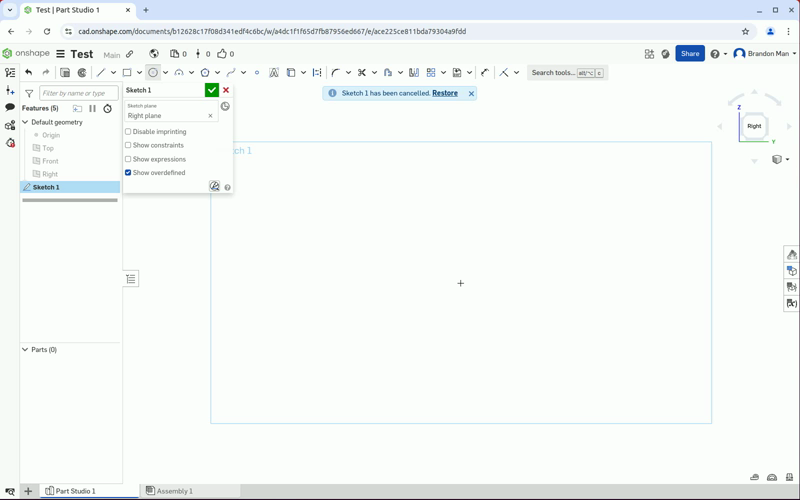
click(460, 282)
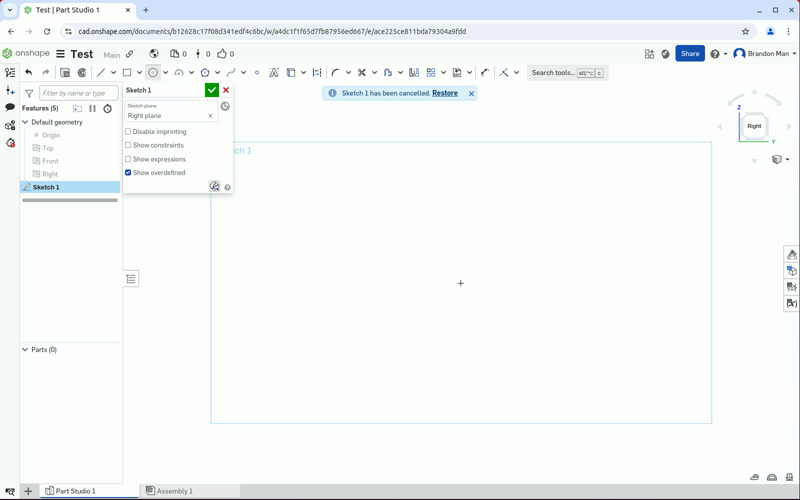
key_up(shift)
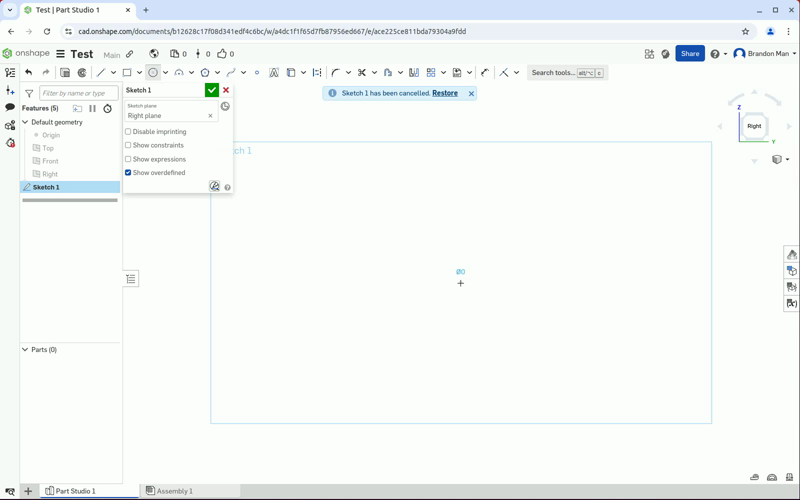
mouse_move(503, 282)
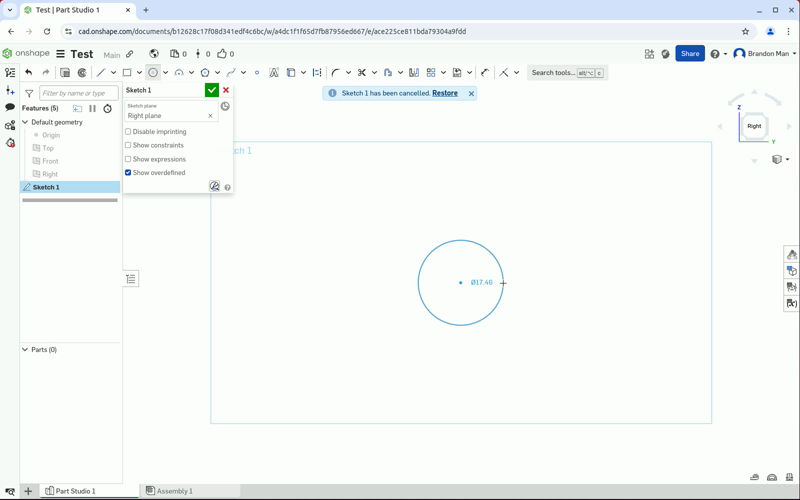
click(503, 282)
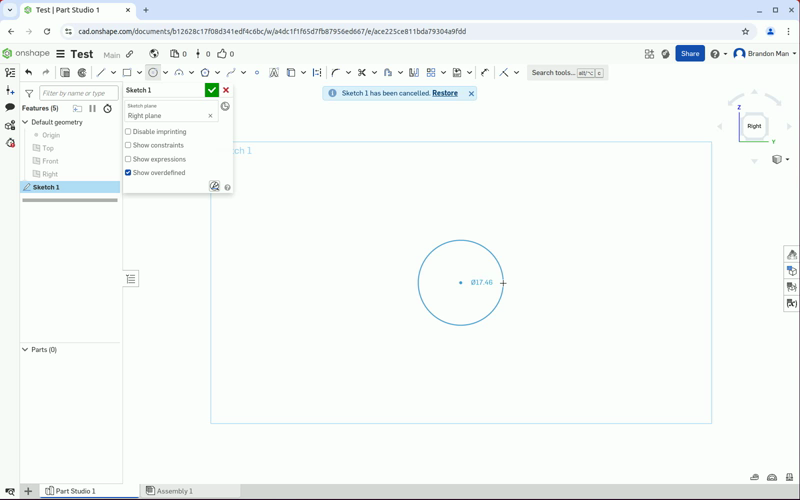
key(esc)
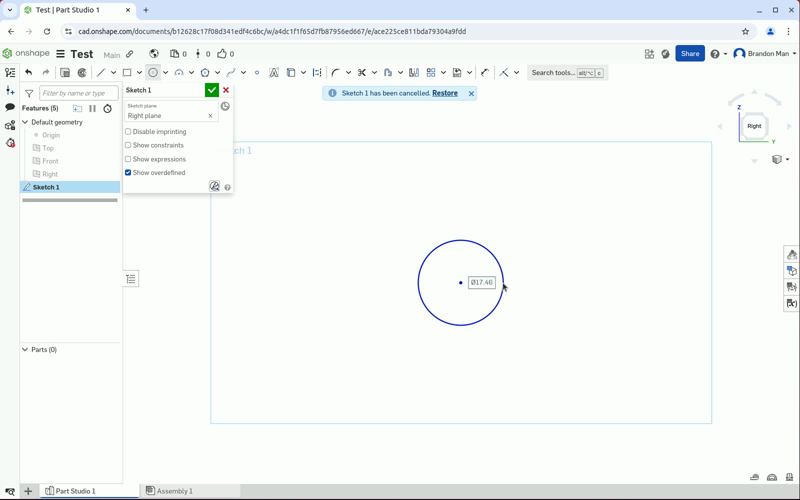
mouse_move(473, 262)
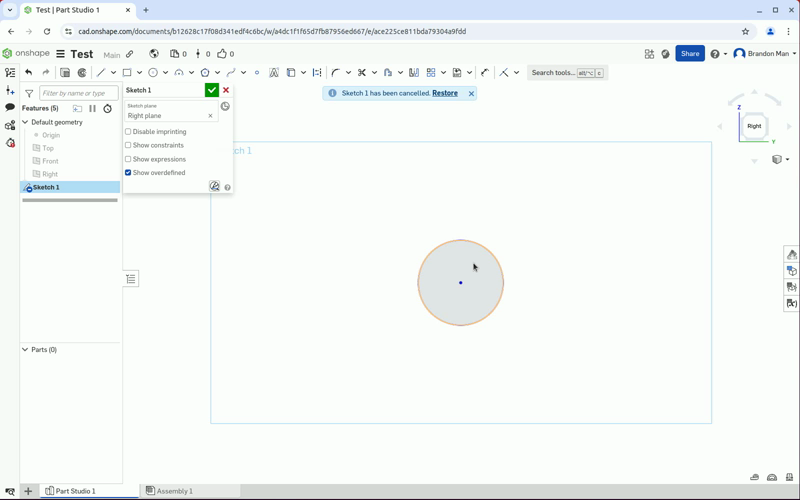
click(473, 262)
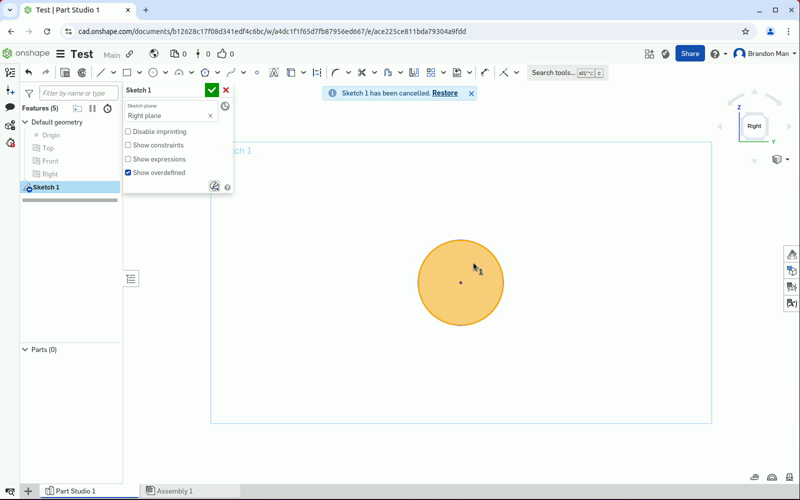
mouse_move(73, 352)
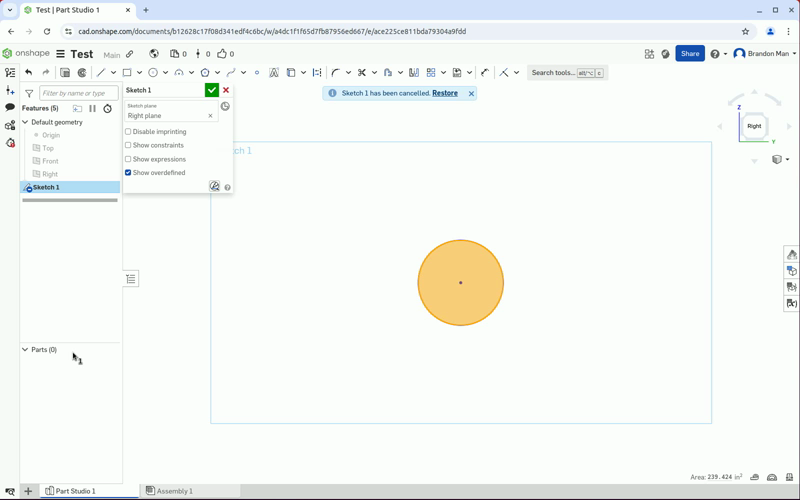
key(shift+y)
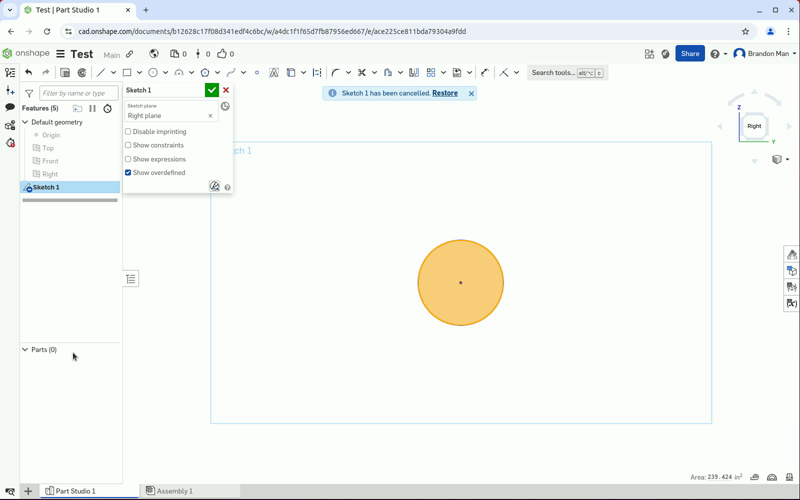
key(shift+e)
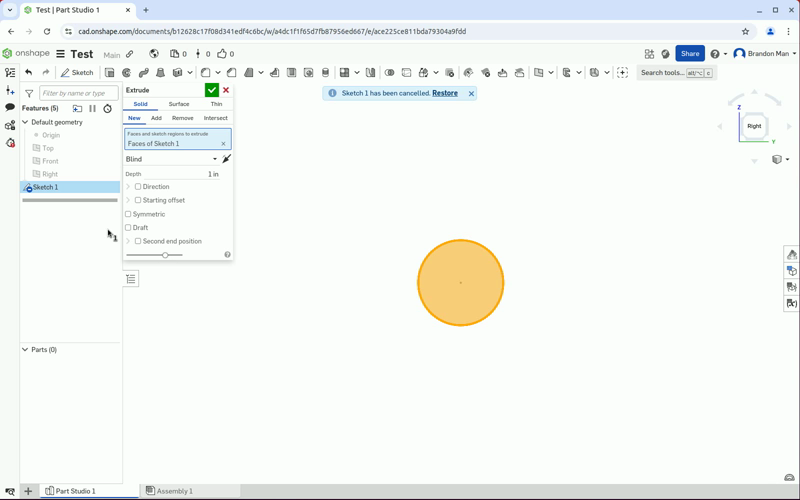
mouse_move(143, 106)
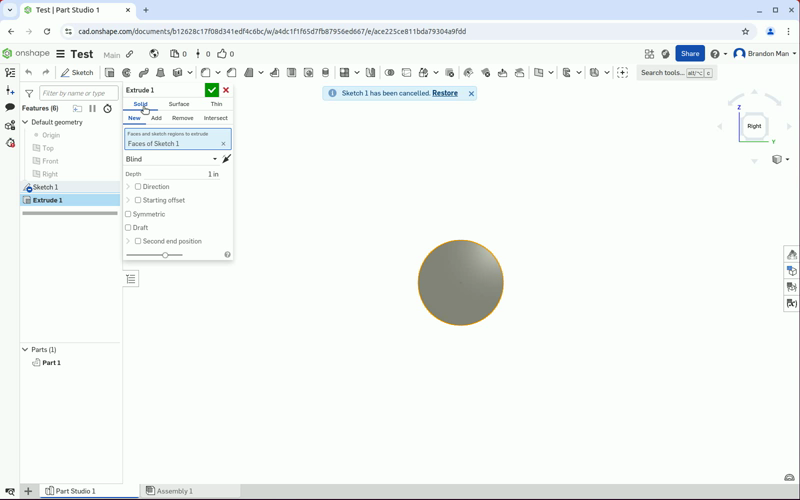
click(143, 106)
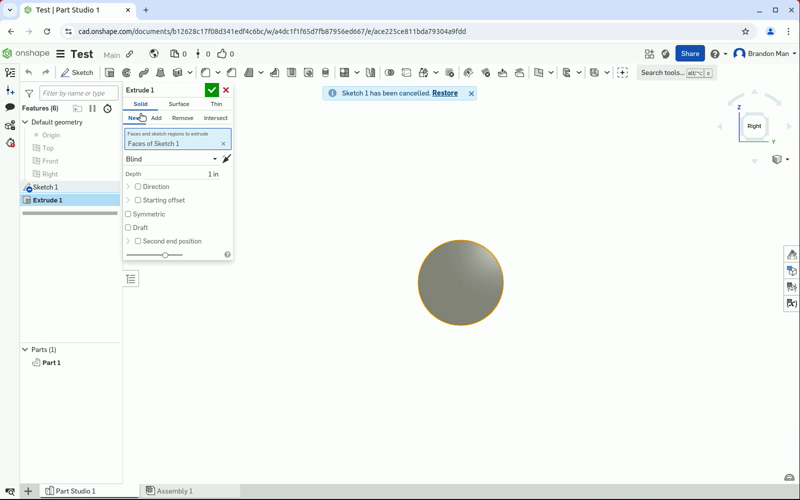
mouse_move(137, 120)
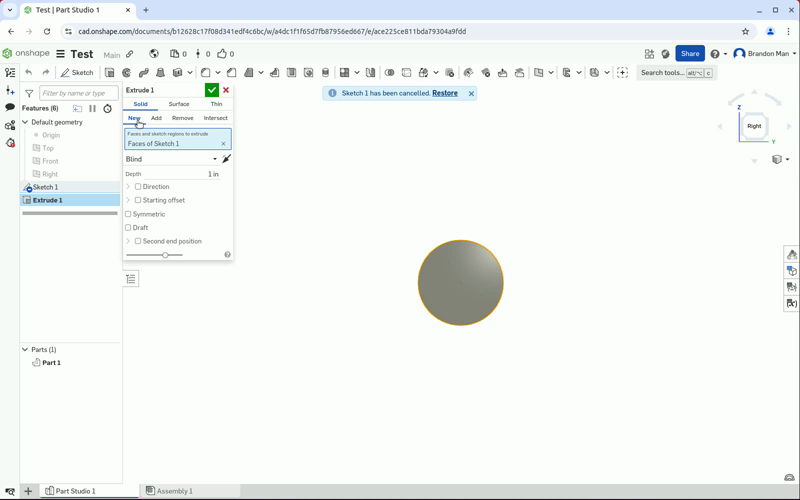
click(137, 120)
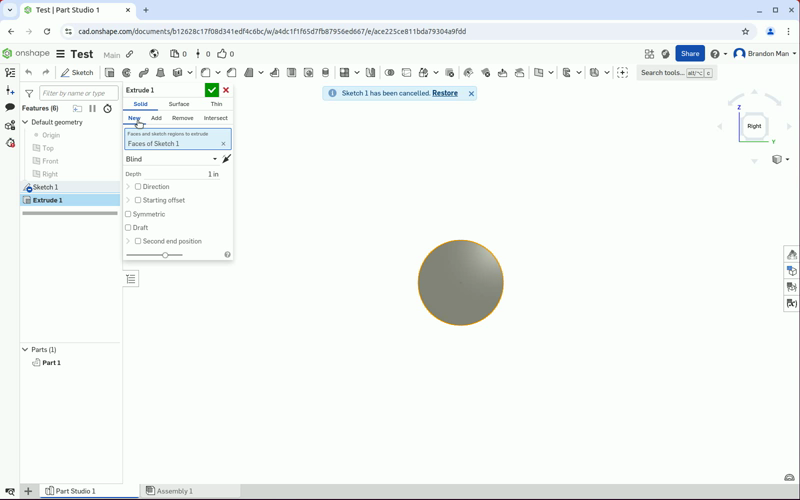
key(tab, 4)
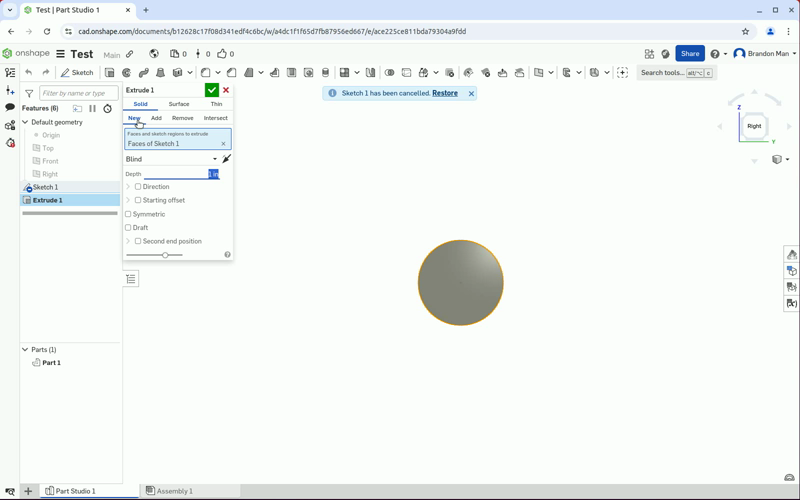
text(46.216)
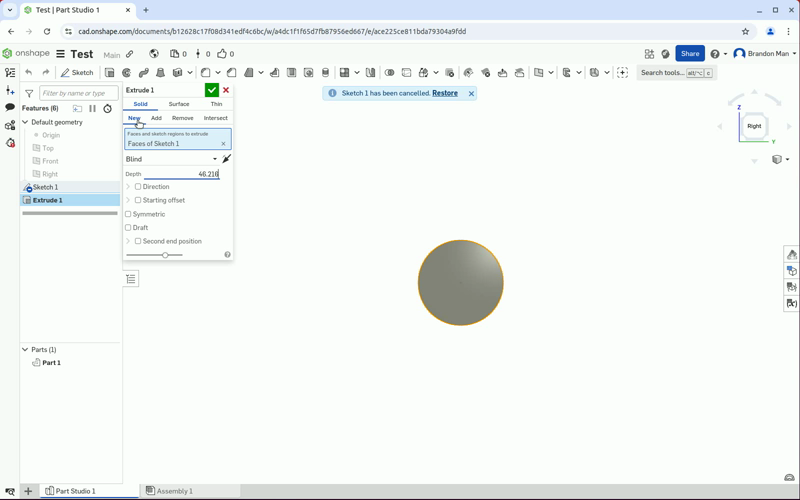
key(tab, 3)
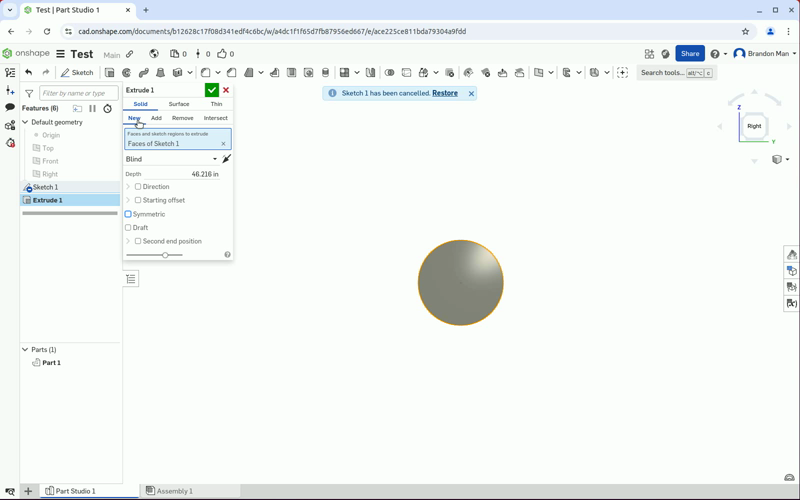
key(space)
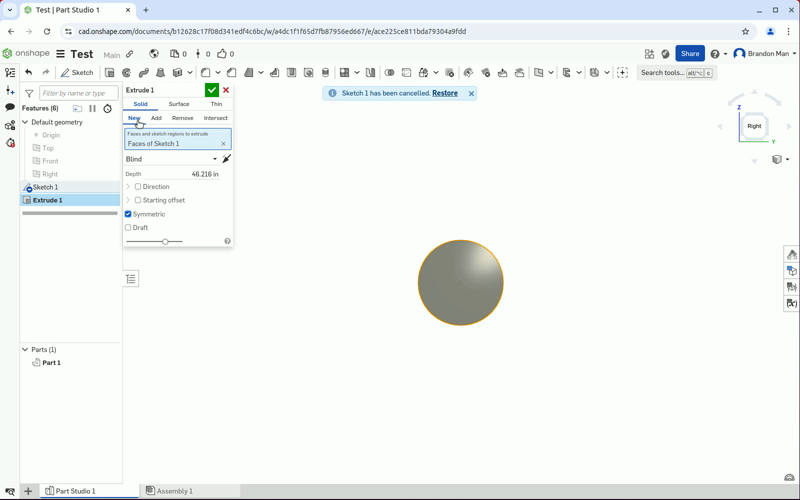
key(enter)
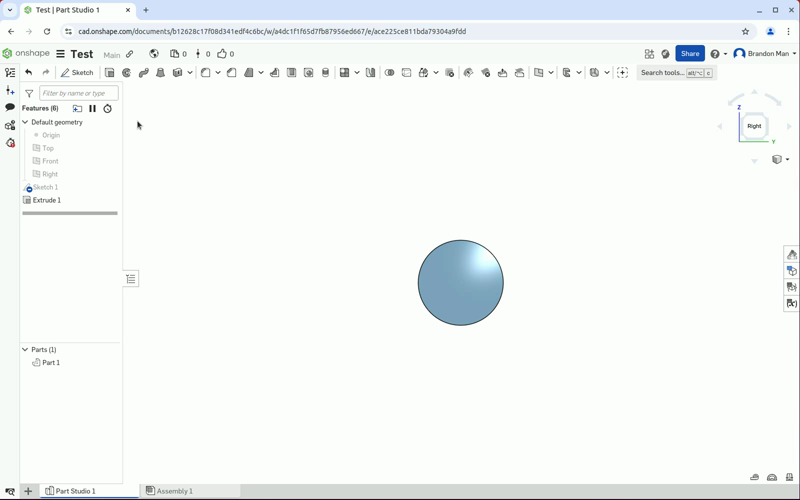
key(shift+h)
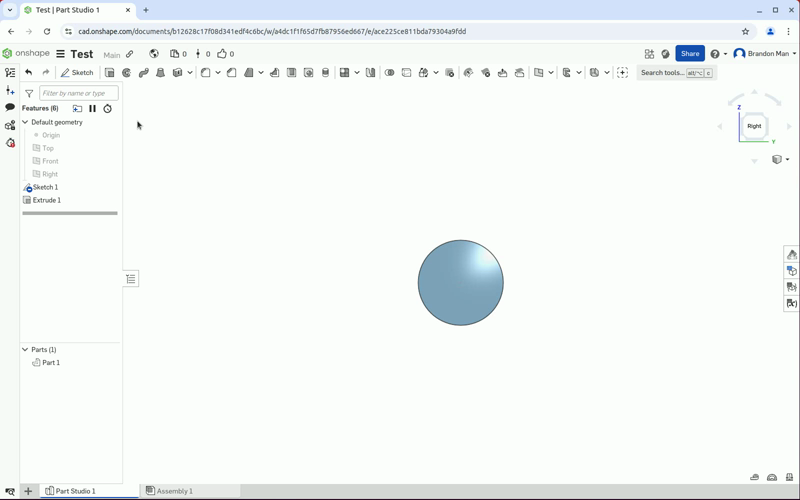
key(shift+h)
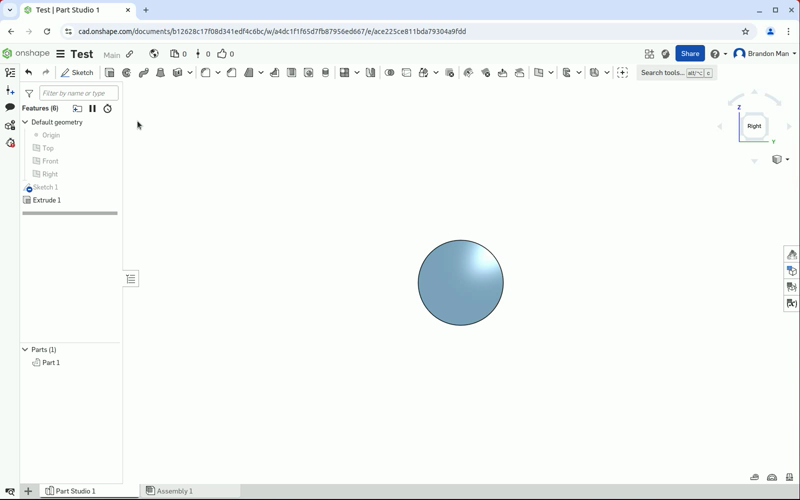
mouse_move(73, 189)
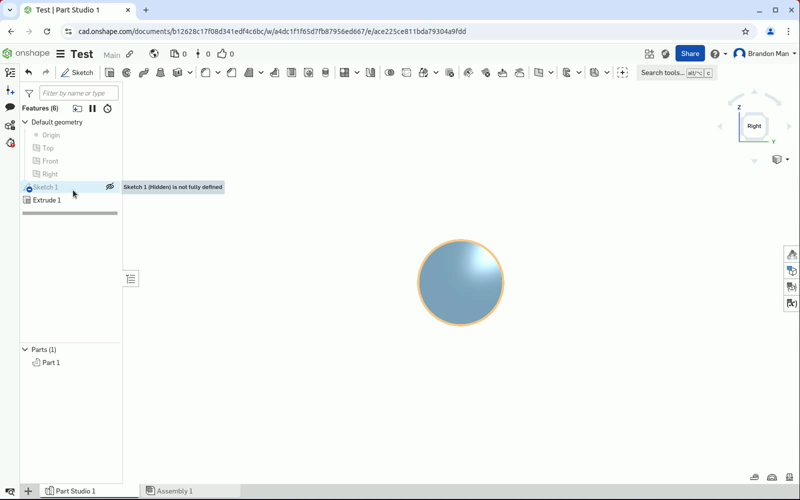
click(73, 189)
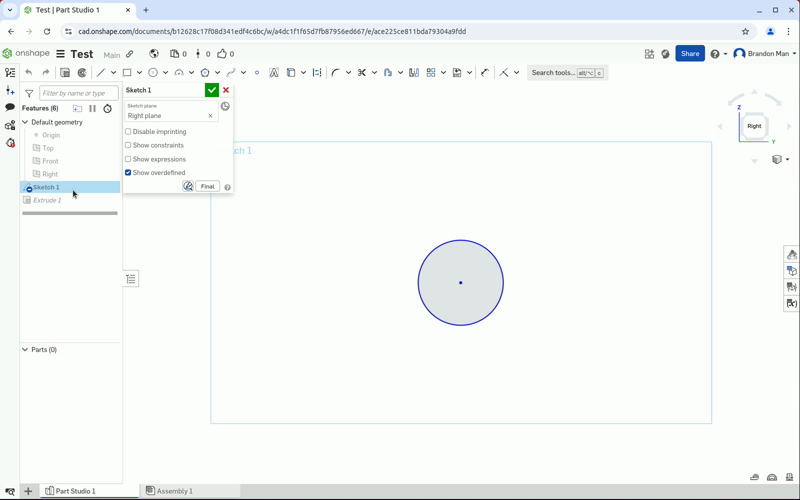
mouse_move(229, 92)
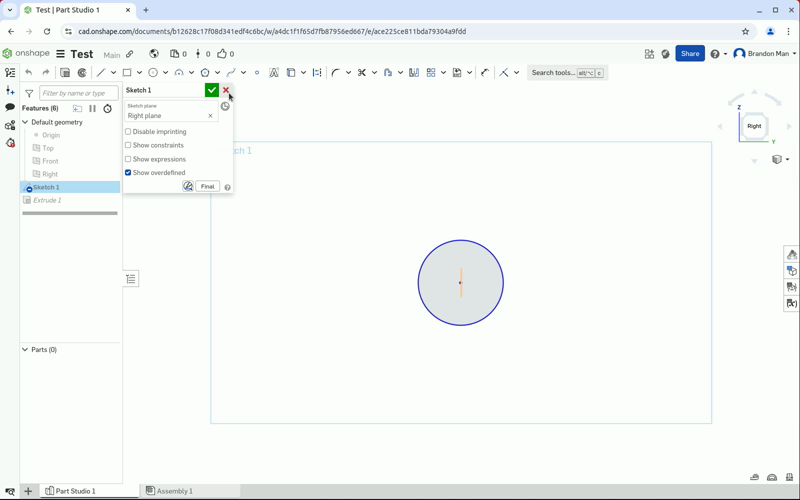
click(229, 92)
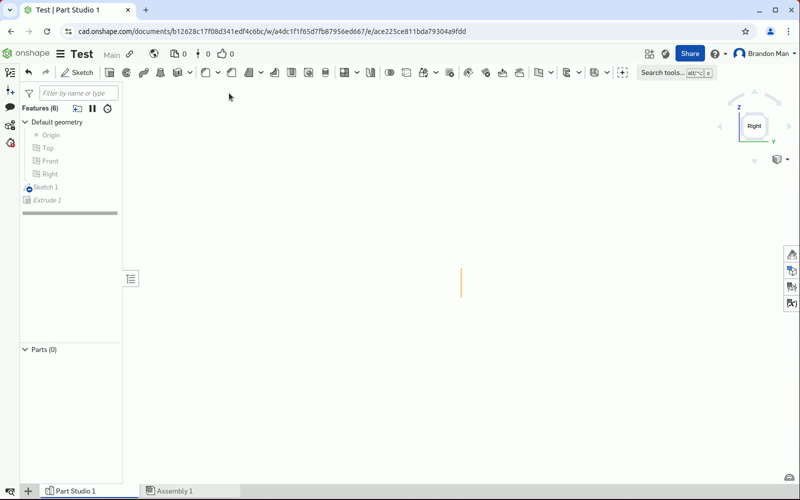
mouse_move(73, 352)
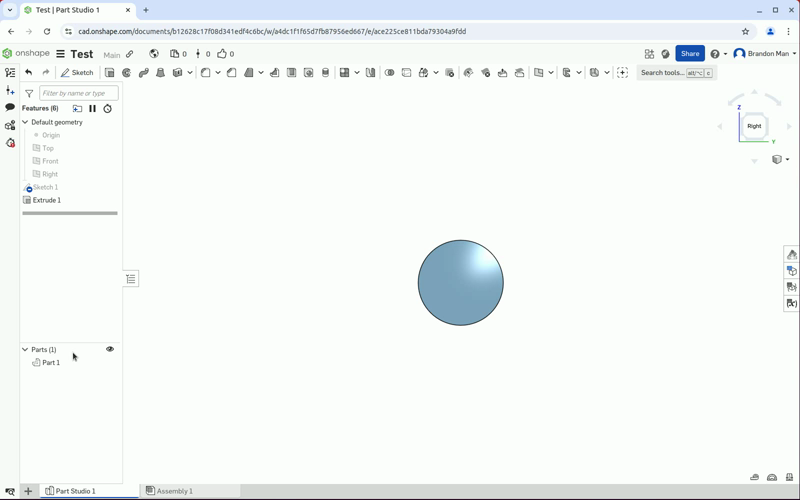
key(y)
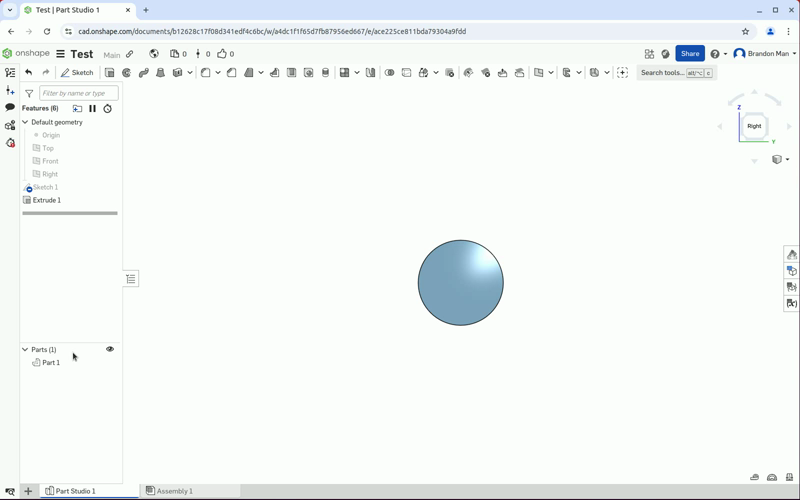
key(shift+p)
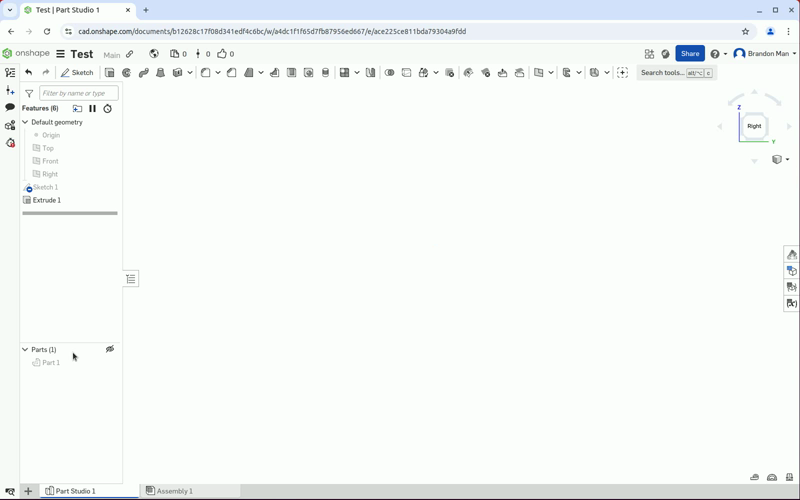
key(space)
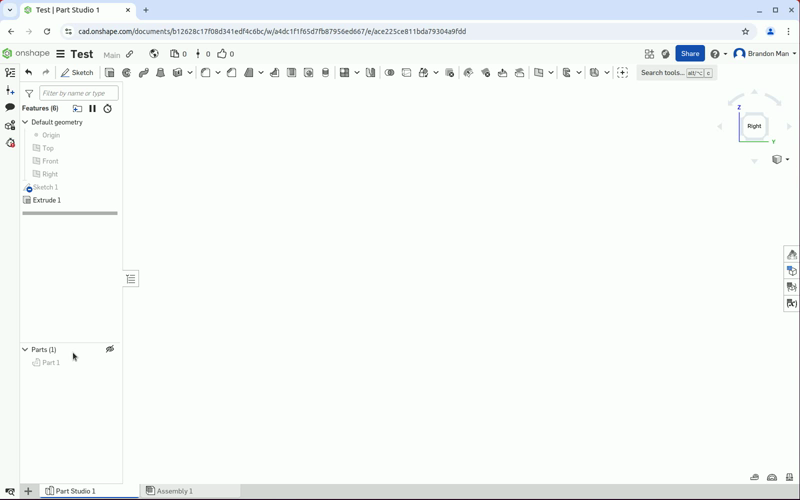
key_down(shift)
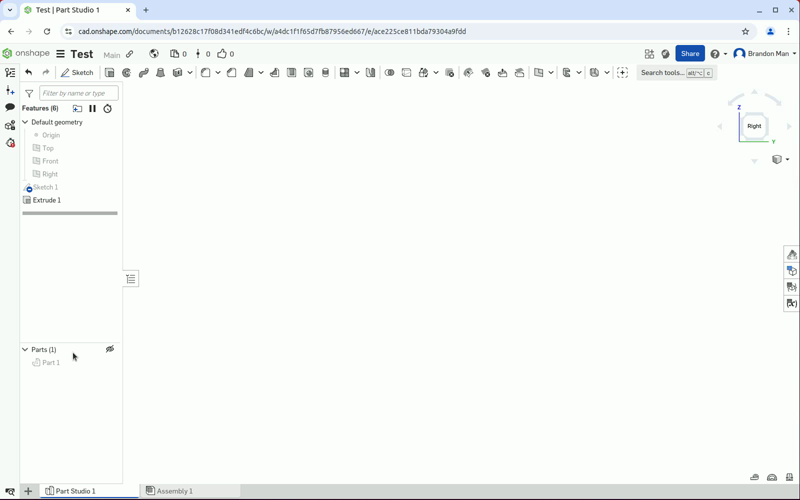
key(right)
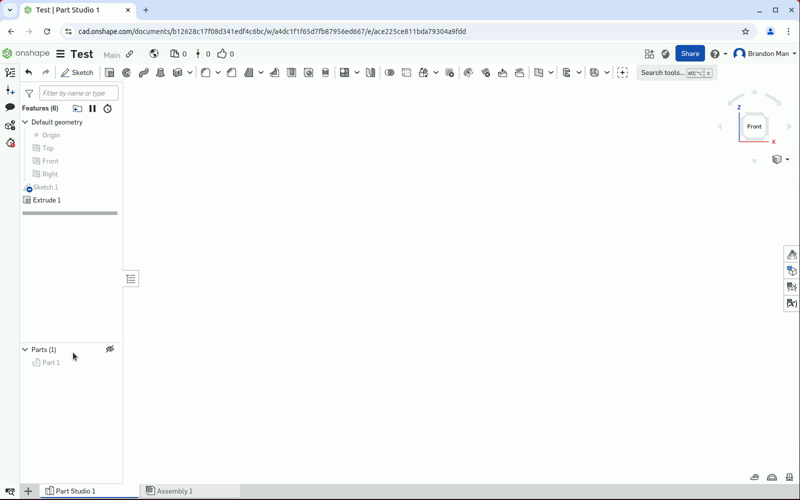
key_up(shift)
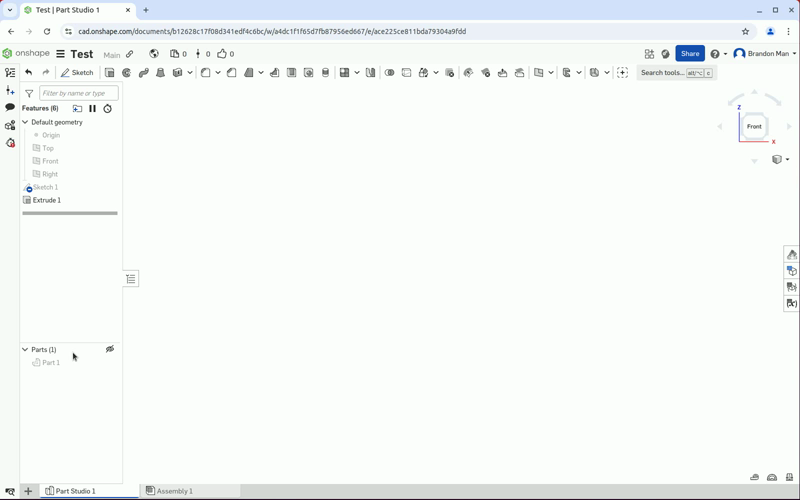
mouse_move(73, 352)
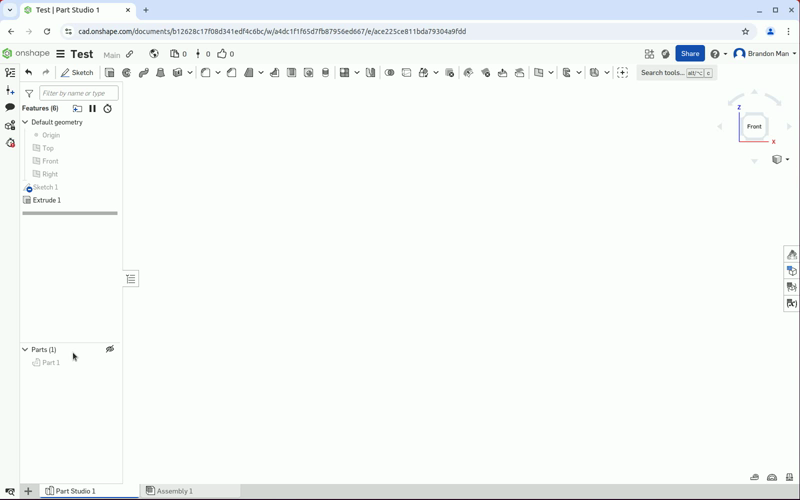
key(shift+y)
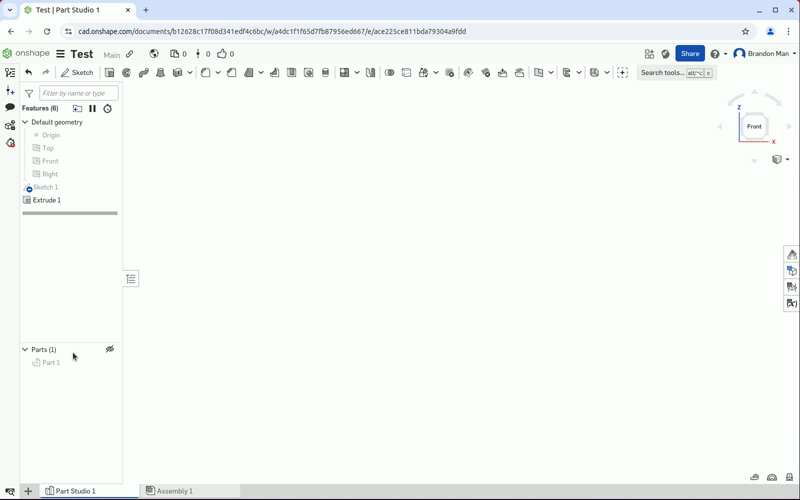
key(shift+s)
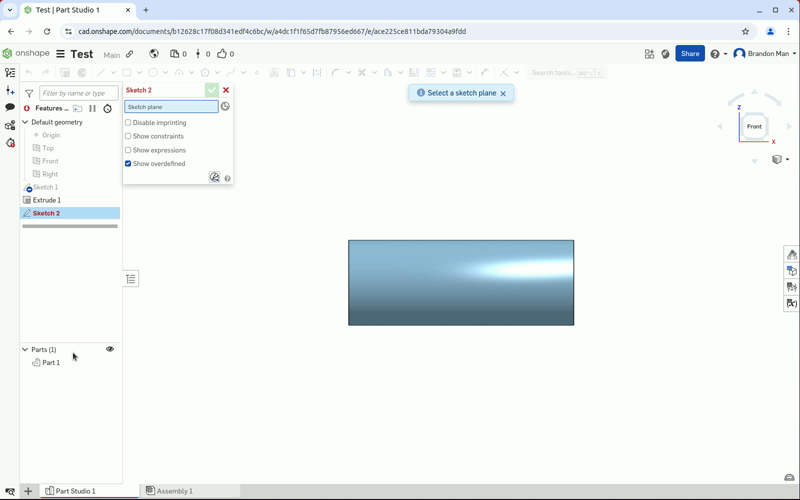
mouse_move(73, 163)
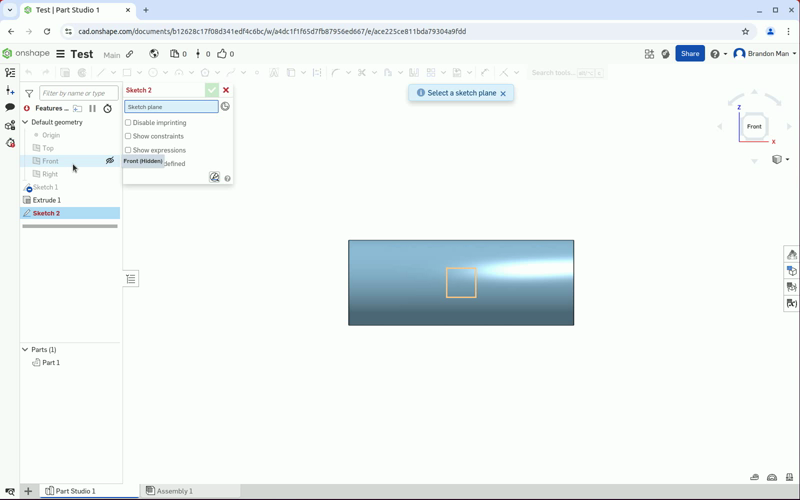
click(73, 163)
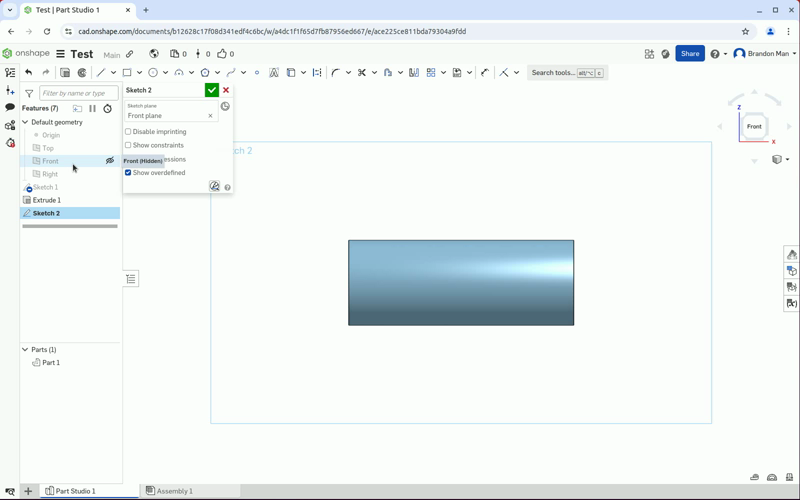
mouse_move(73, 352)
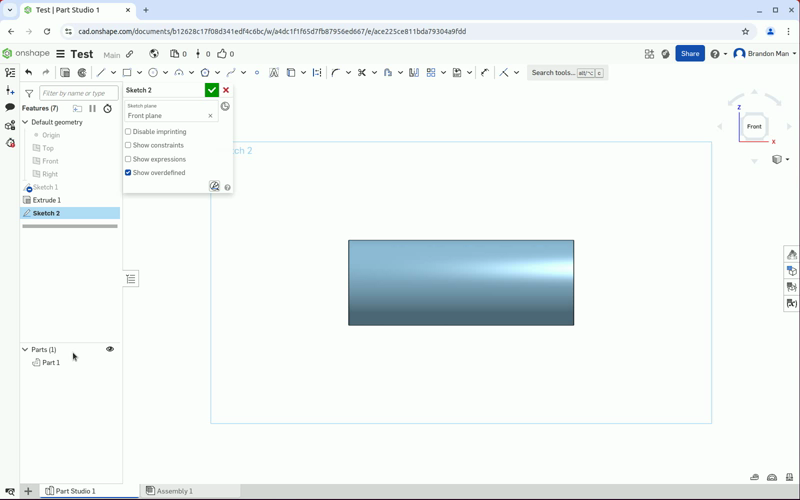
key(y)
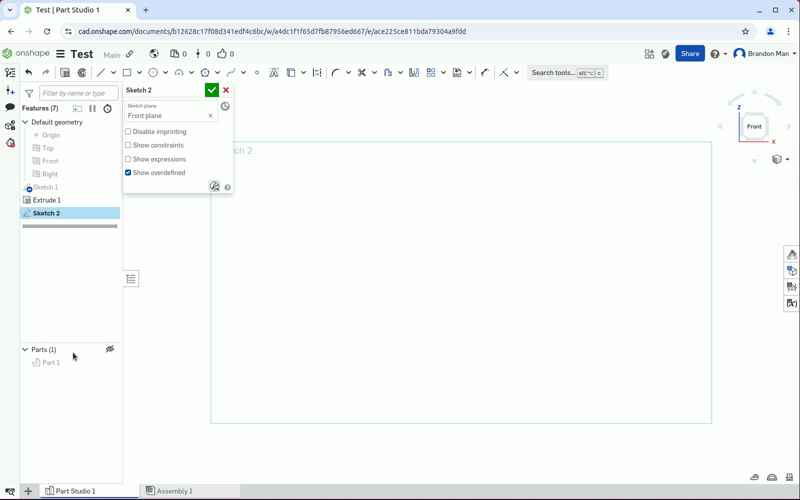
key(c)
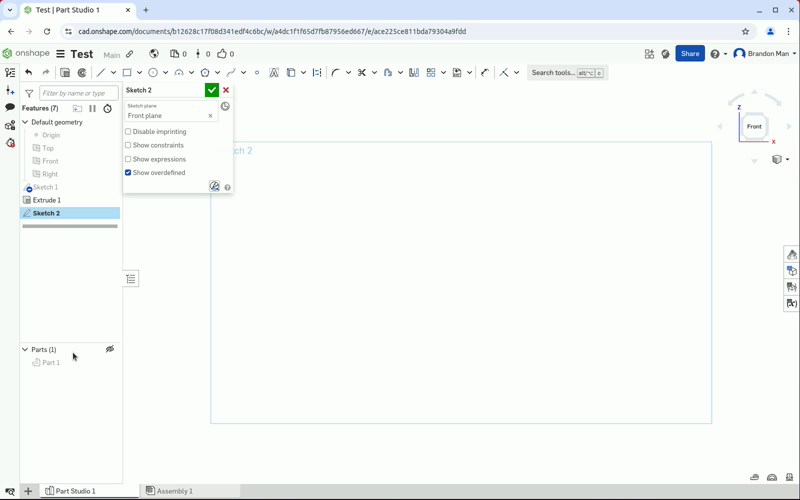
key_down(shift)
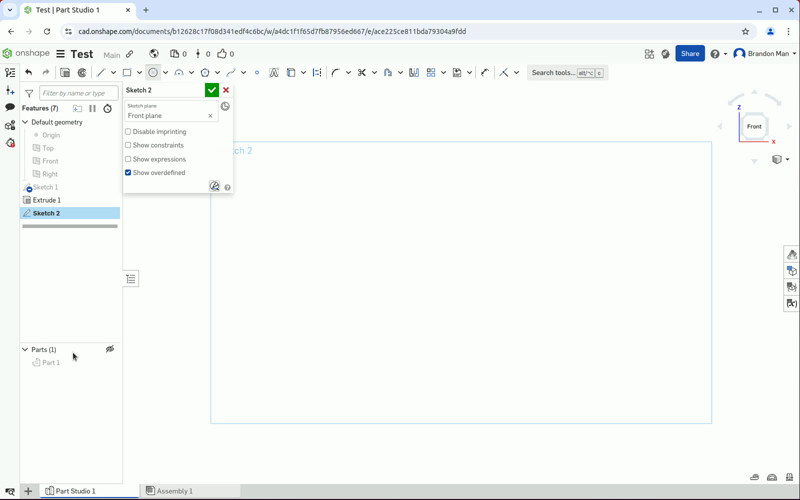
mouse_move(460, 282)
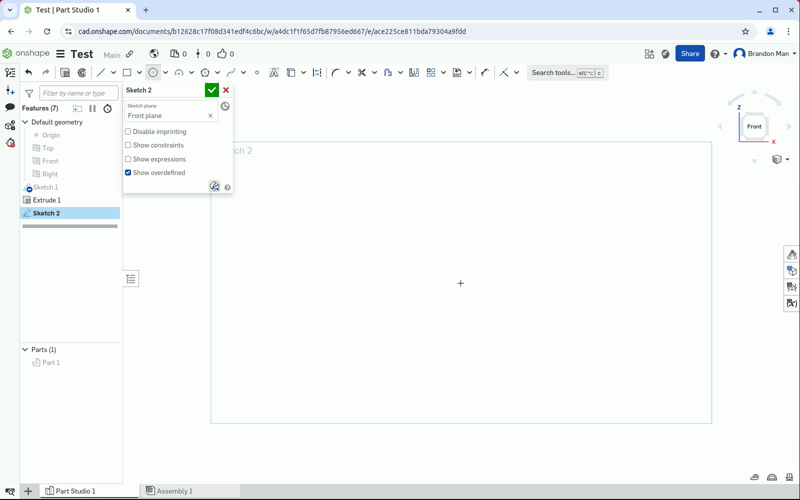
click(460, 282)
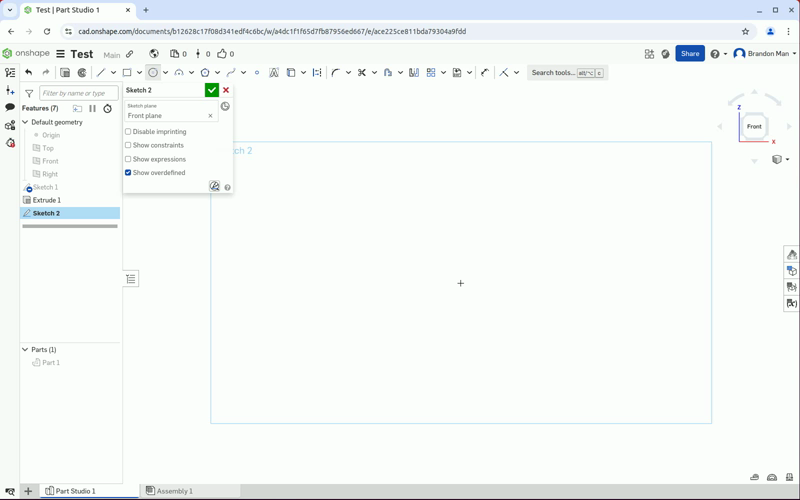
key_up(shift)
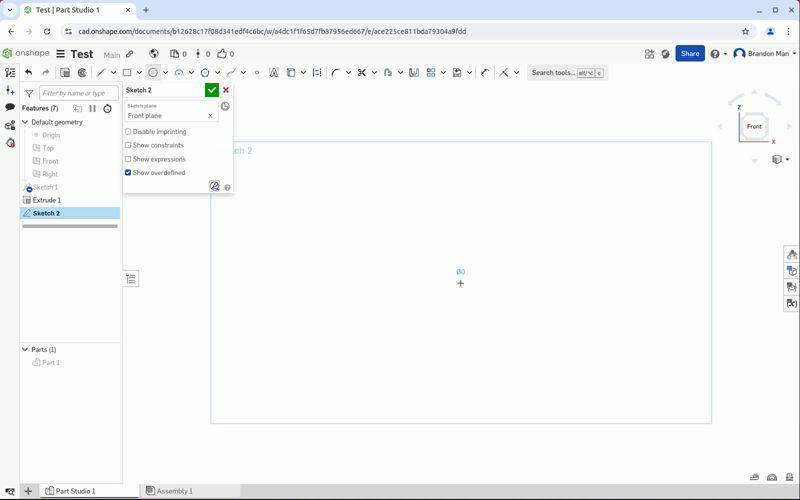
mouse_move(503, 282)
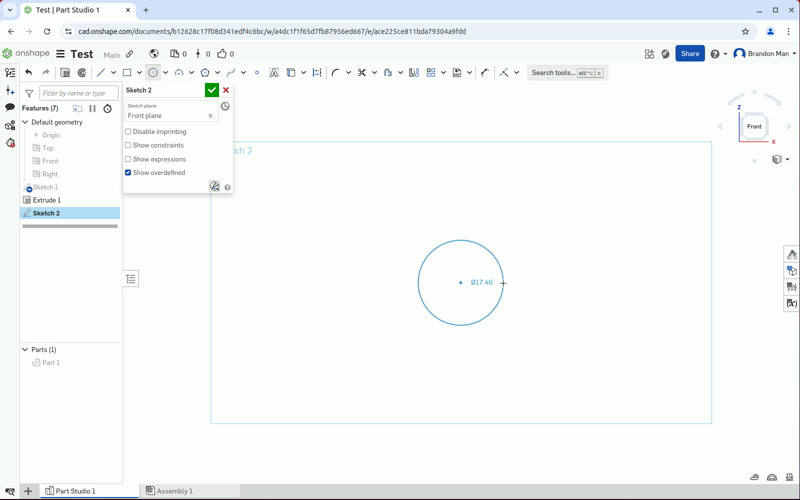
click(503, 282)
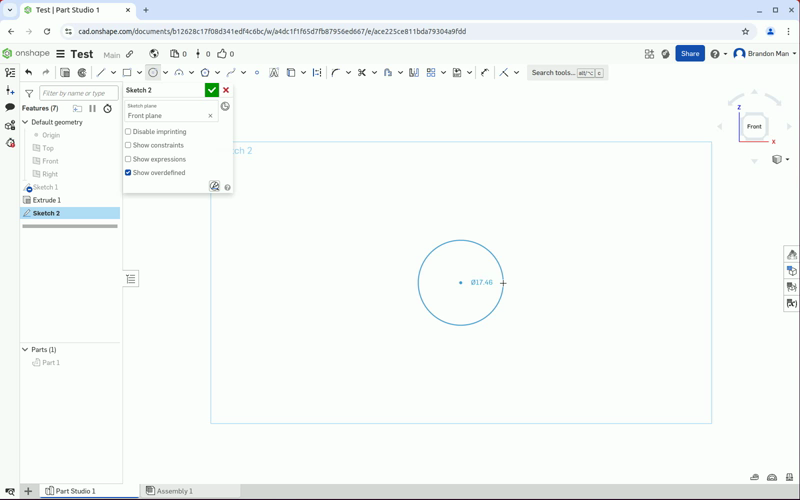
key(esc)
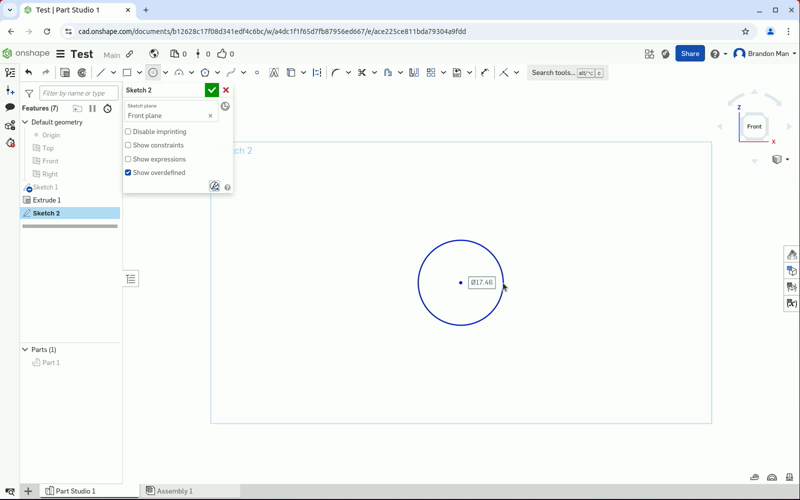
mouse_move(472, 316)
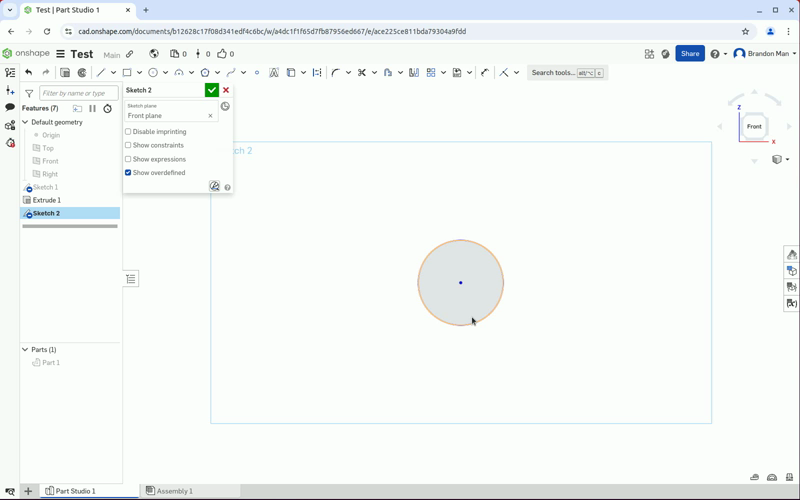
click(472, 316)
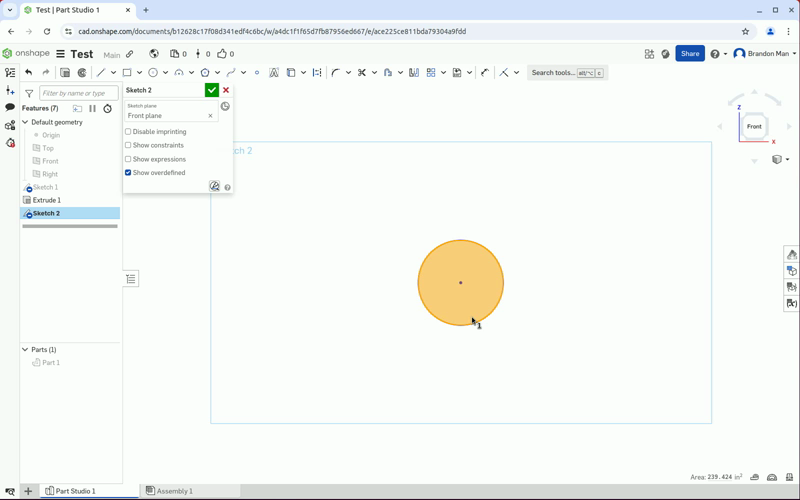
mouse_move(73, 352)
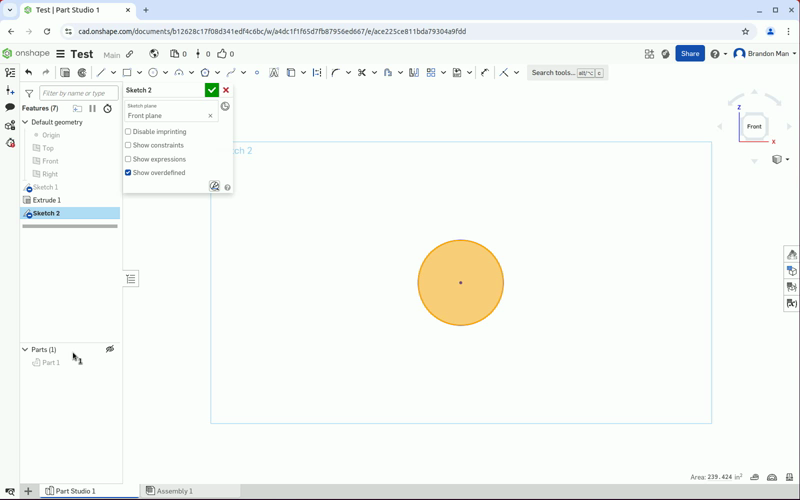
key(shift+y)
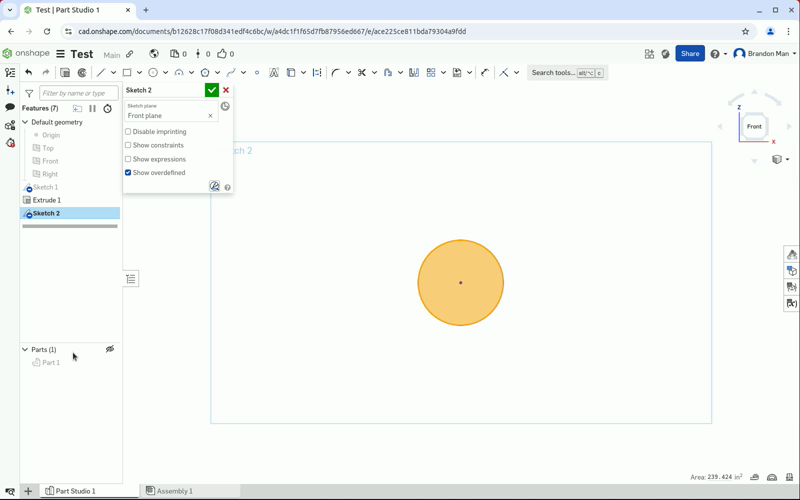
key(shift+e)
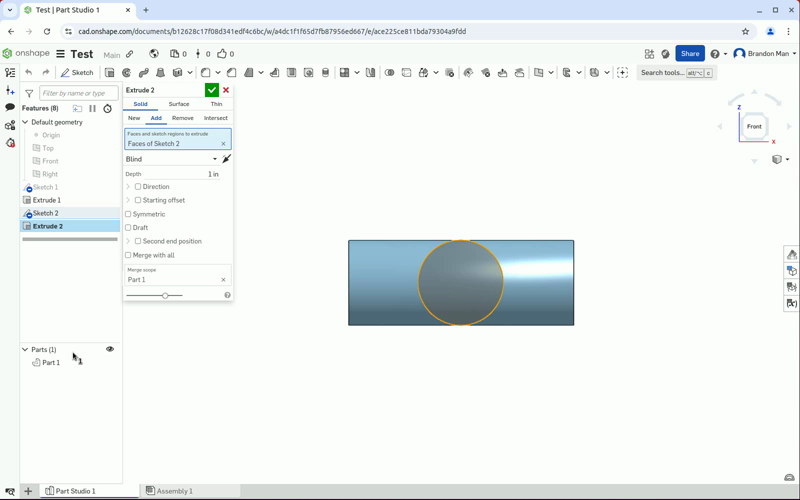
mouse_move(143, 106)
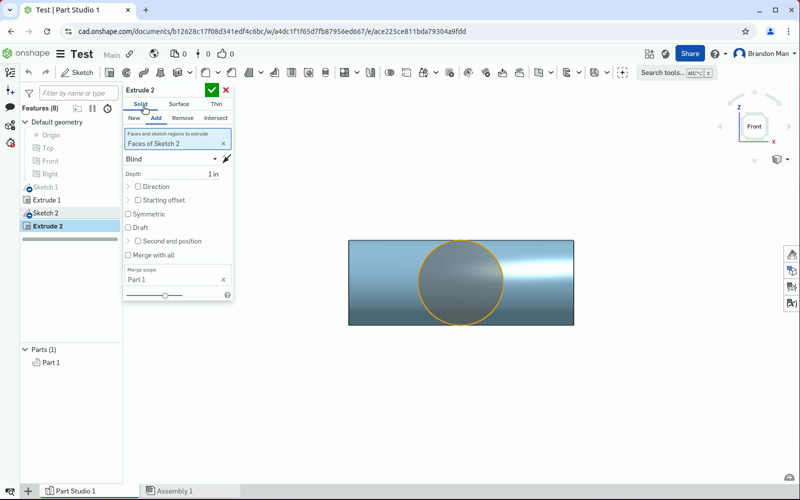
click(143, 106)
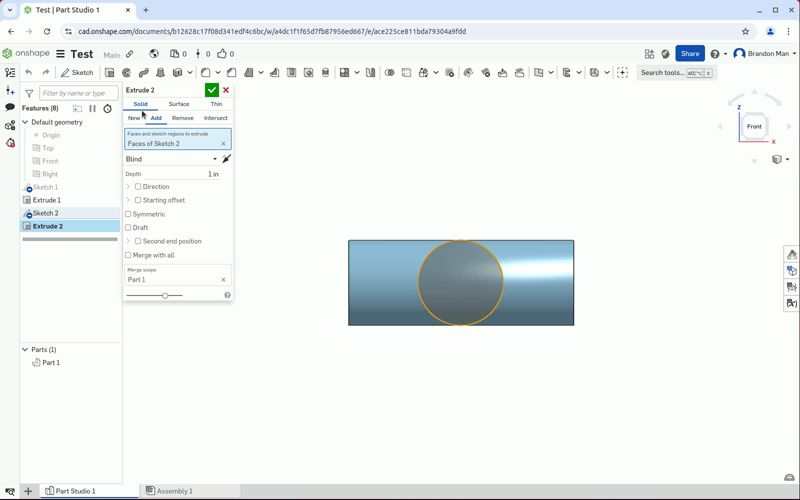
mouse_move(137, 120)
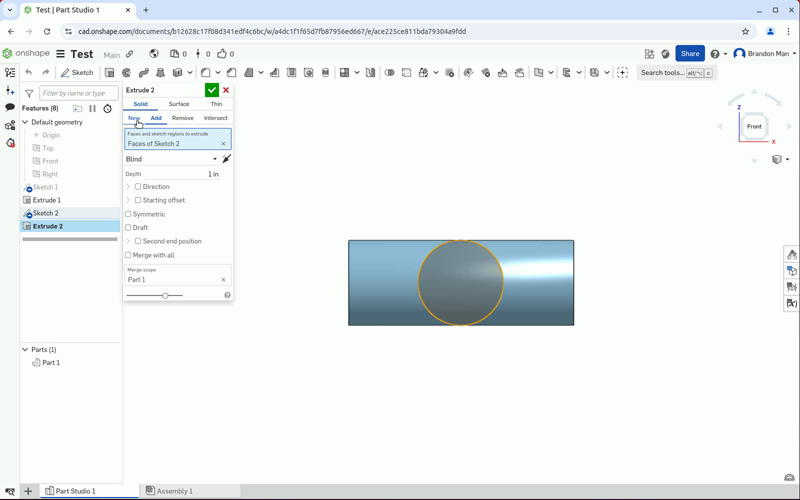
click(137, 120)
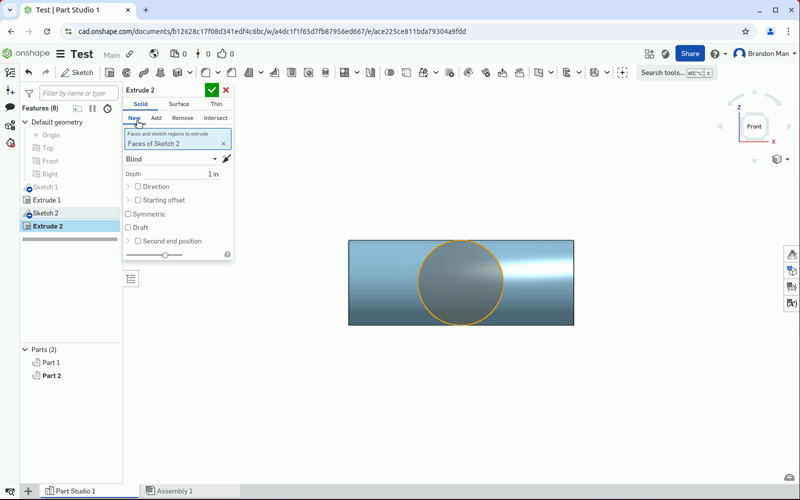
key(tab, 4)
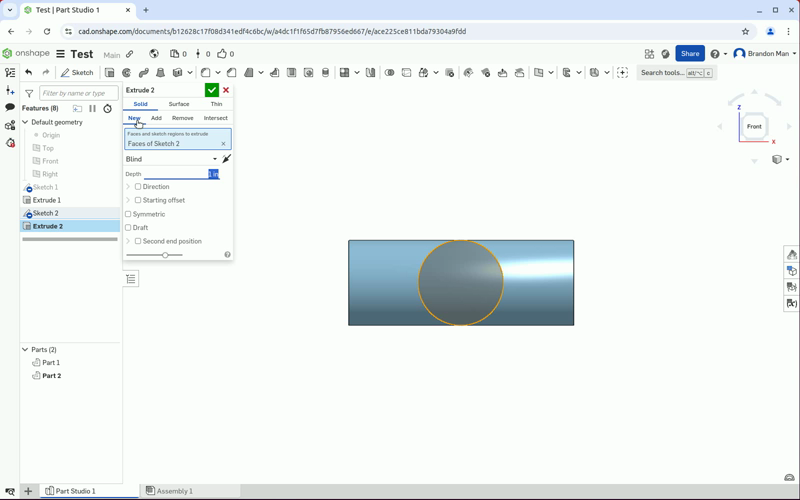
text(16.128)
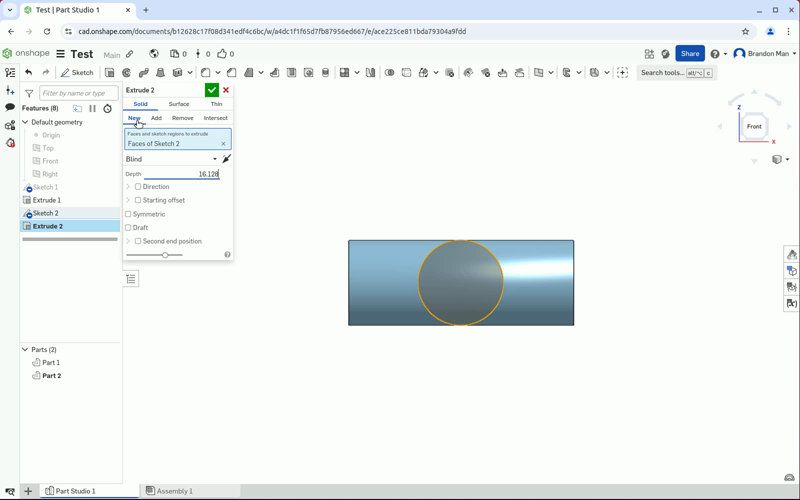
key(enter)
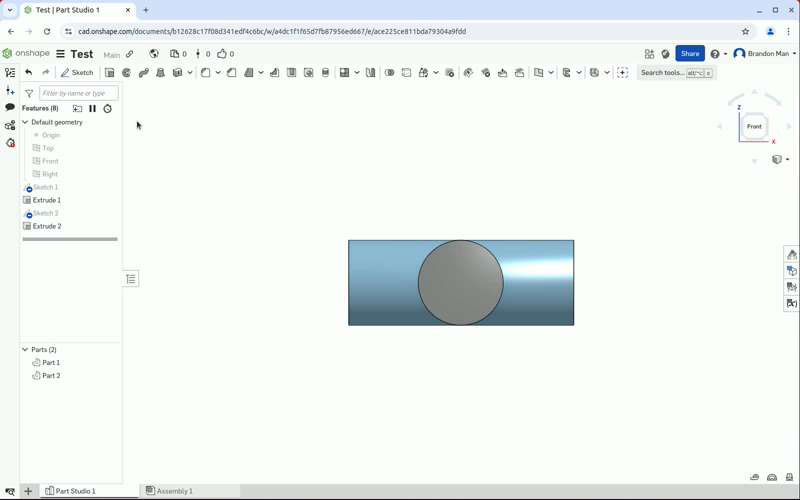
key(shift+h)
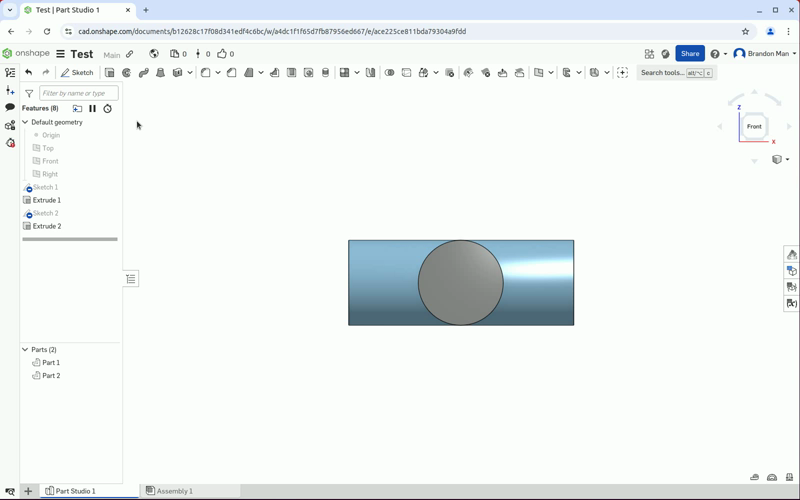
key(shift+h)
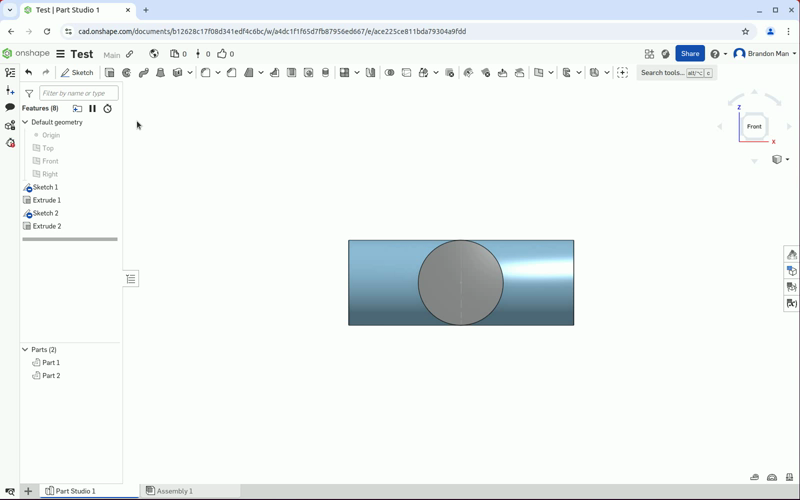
key(shift+7)
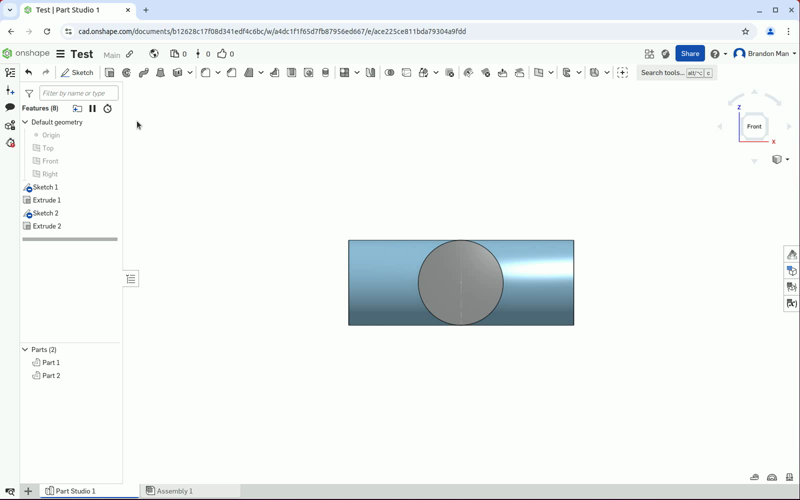
key(left, 2)
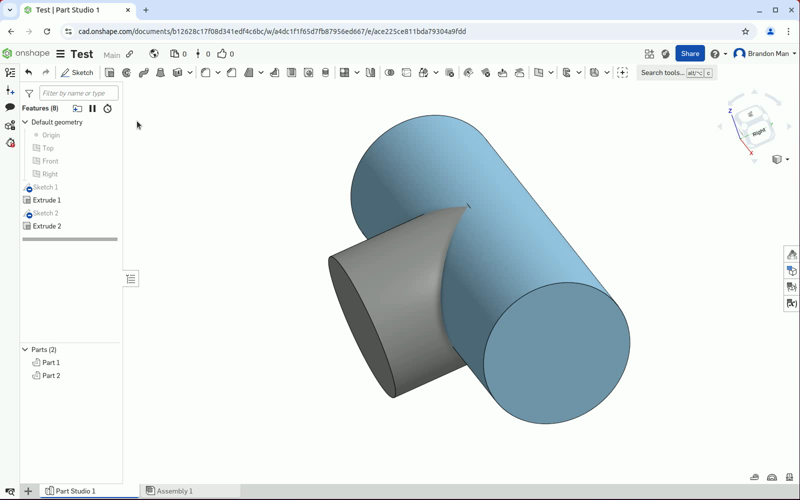
key(down, 2)
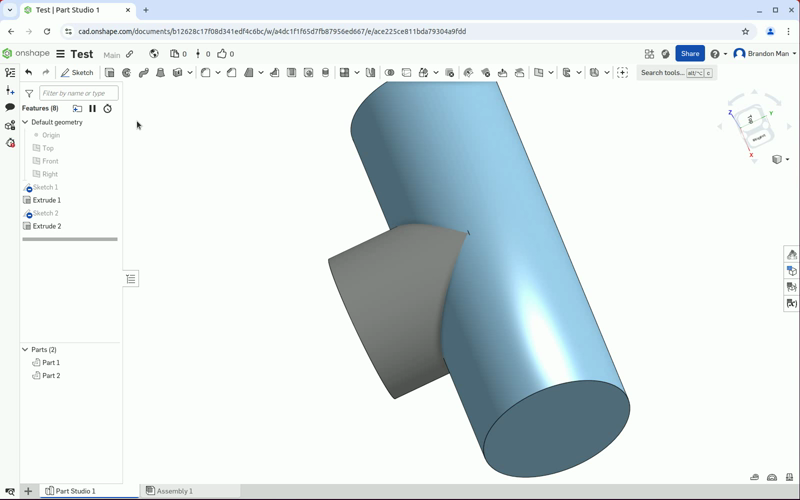
key(up, 2)
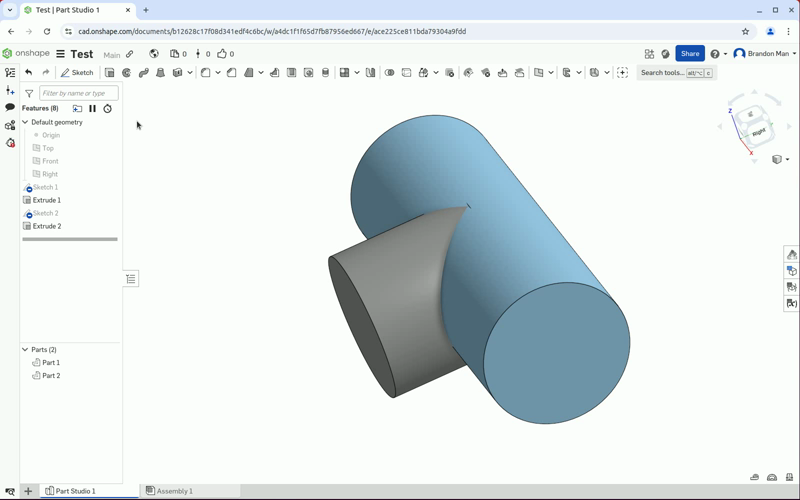
key(right, 2)
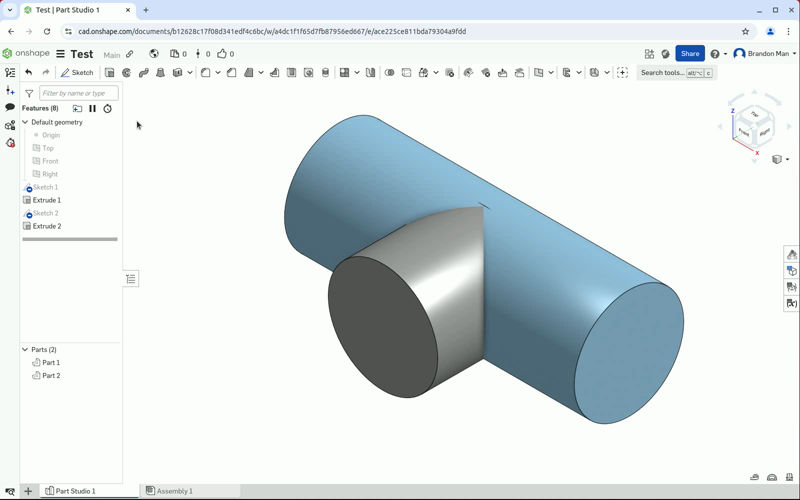
mouse_move(73, 189)
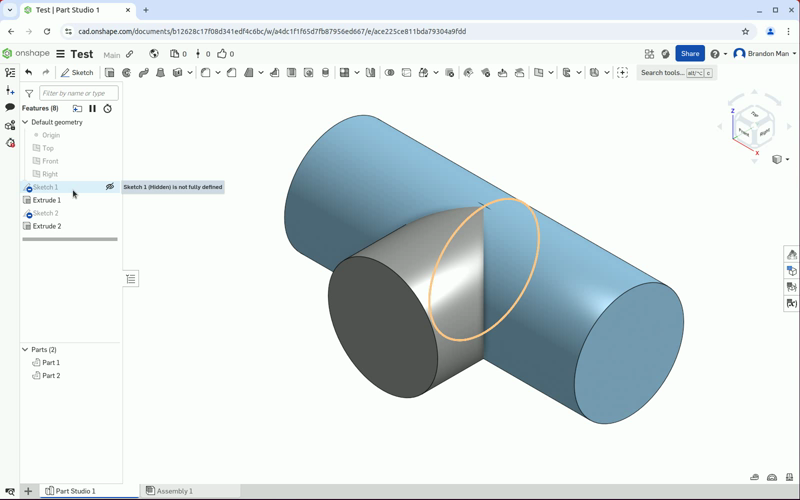
click(73, 189)